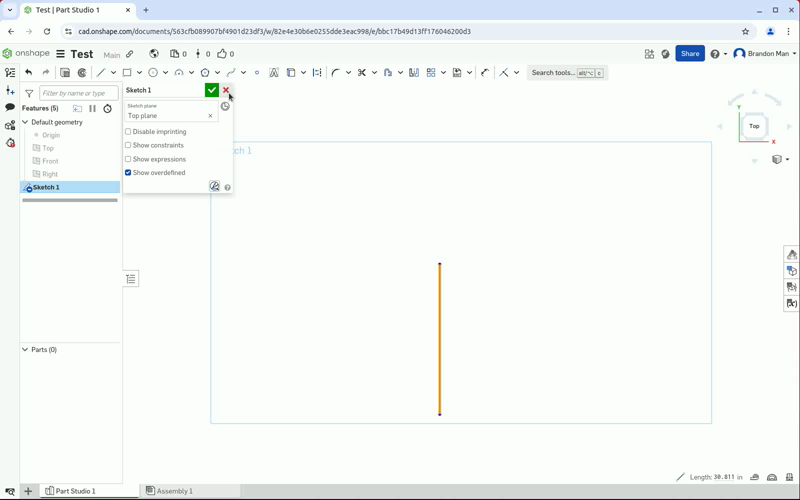
key(shift+h)
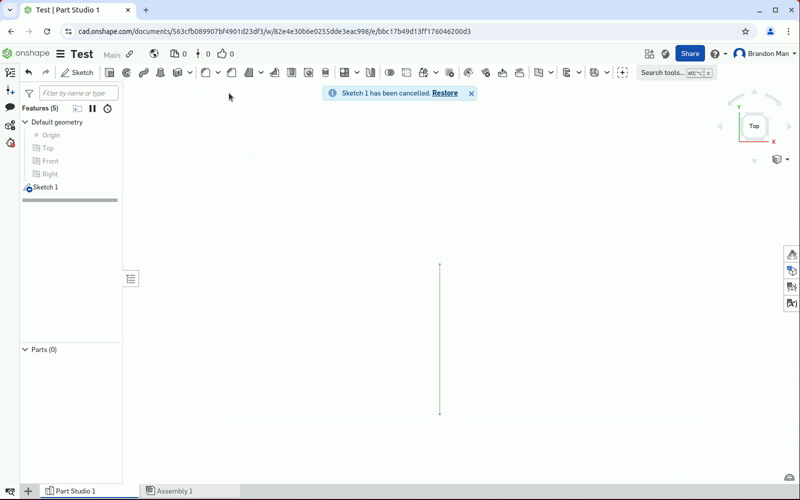
key(shift+s)
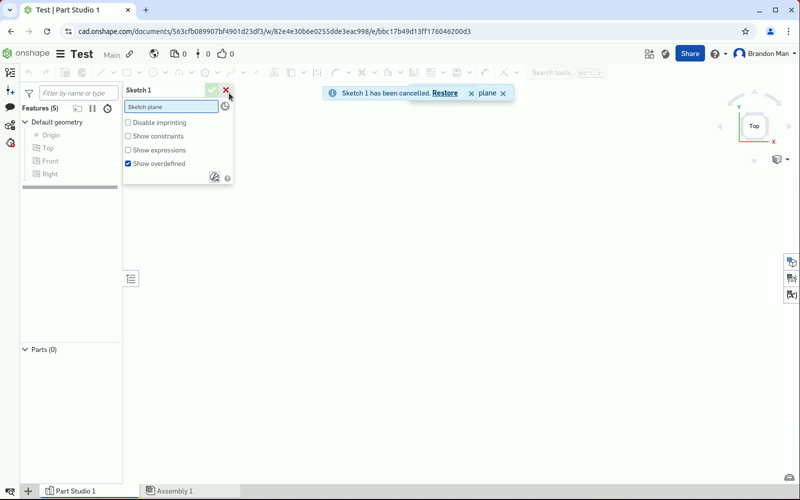
mouse_move(73, 150)
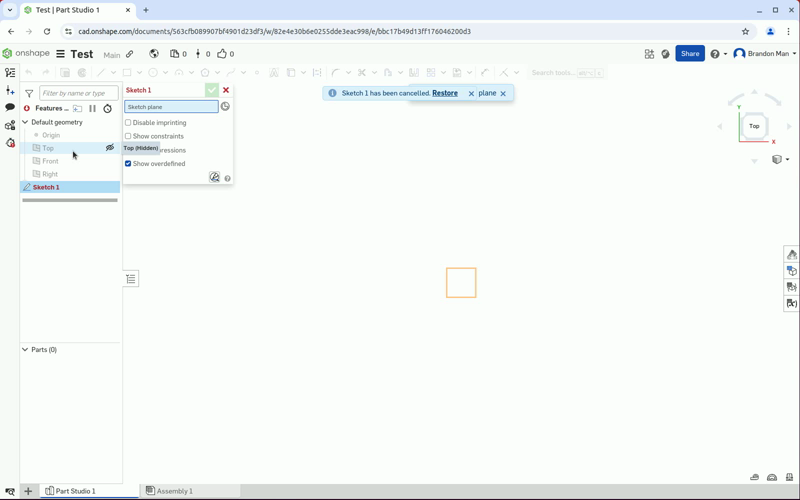
click(73, 150)
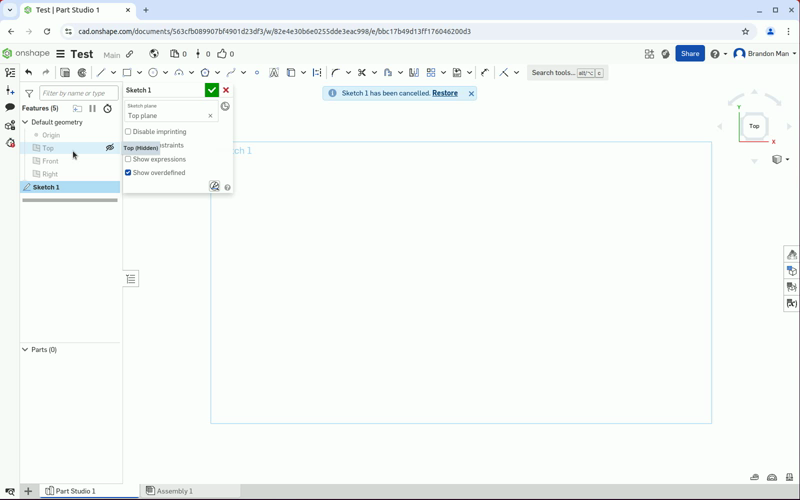
mouse_move(73, 352)
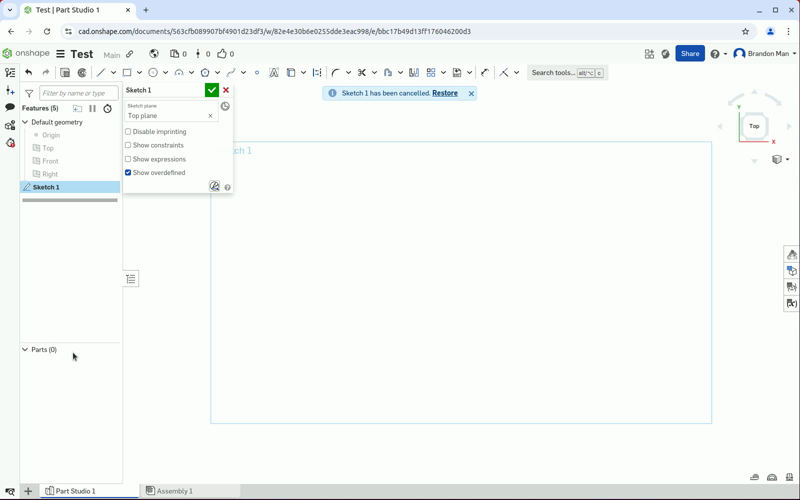
key(y)
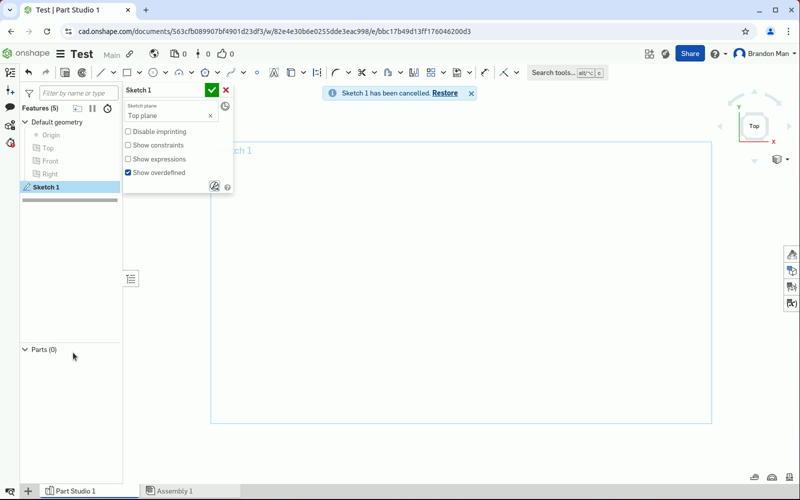
key(l)
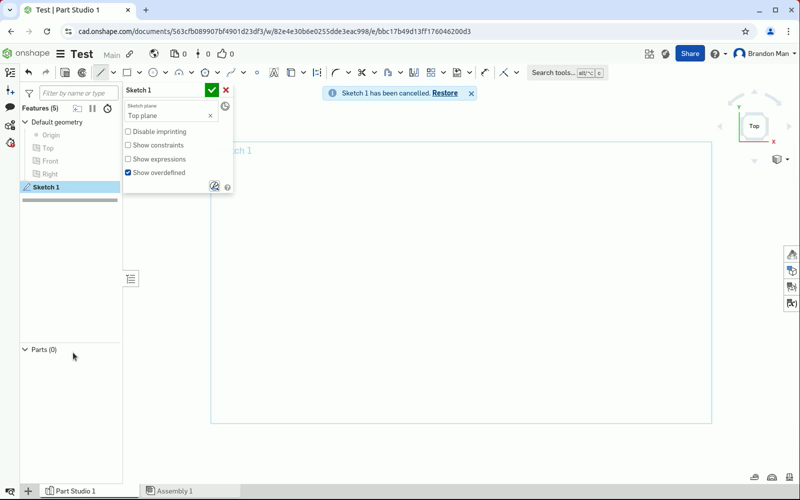
key_down(shift)
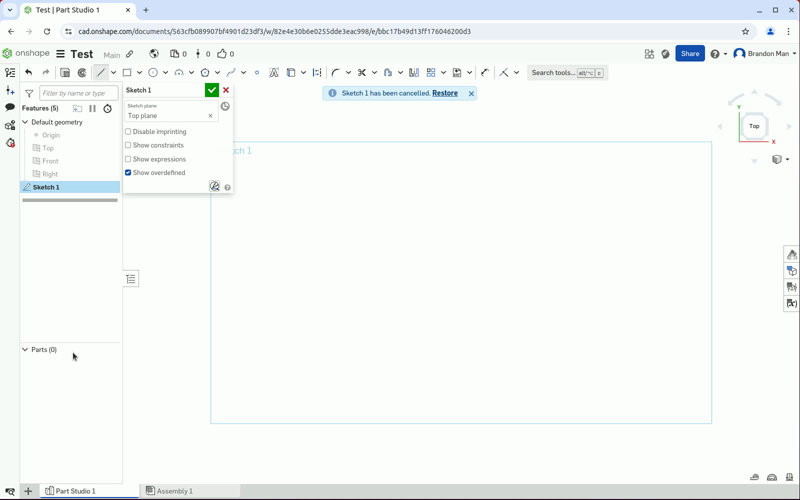
mouse_move(460, 282)
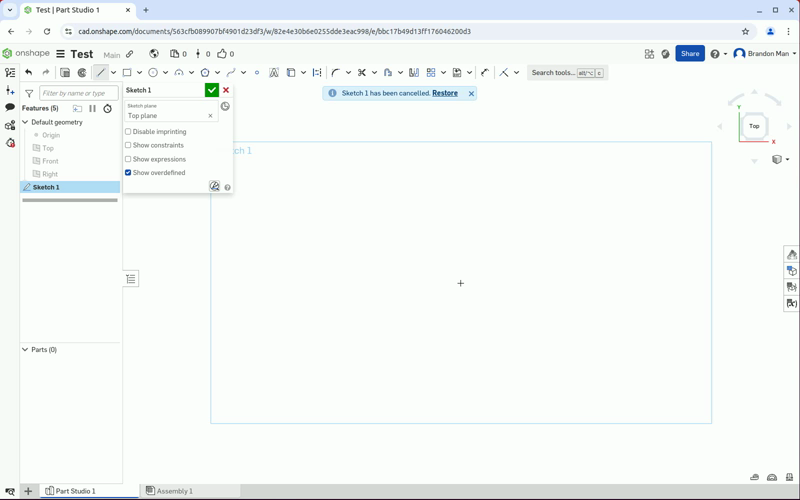
click(460, 282)
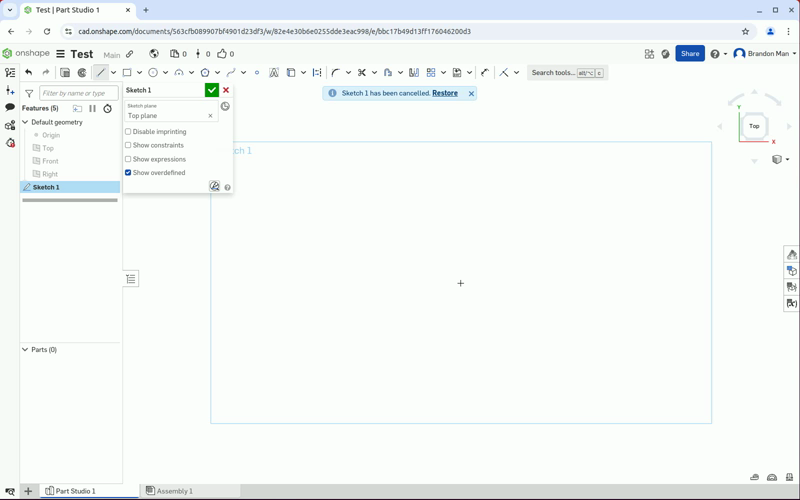
key_up(shift)
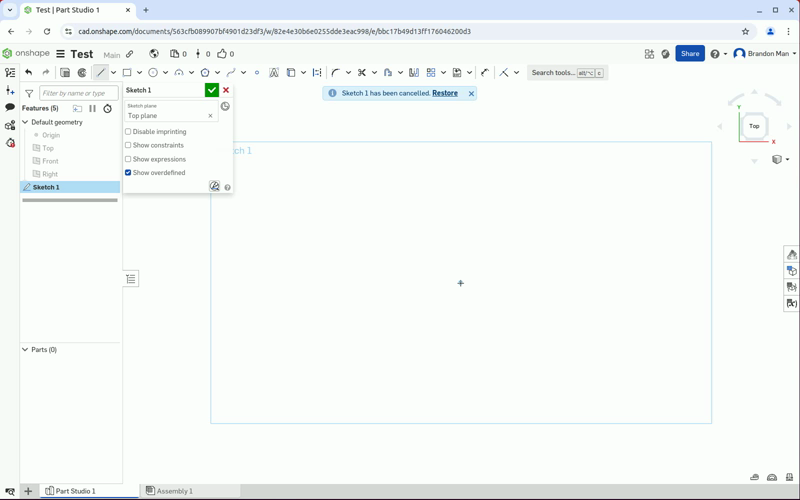
key_down(shift)
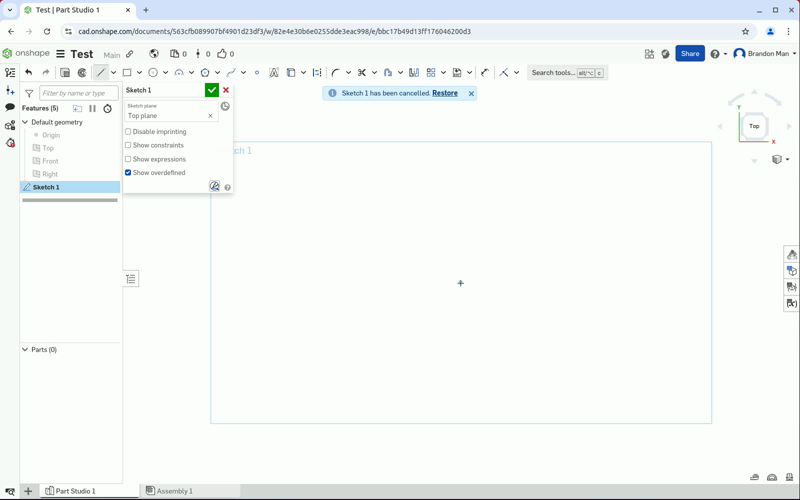
mouse_move(490, 282)
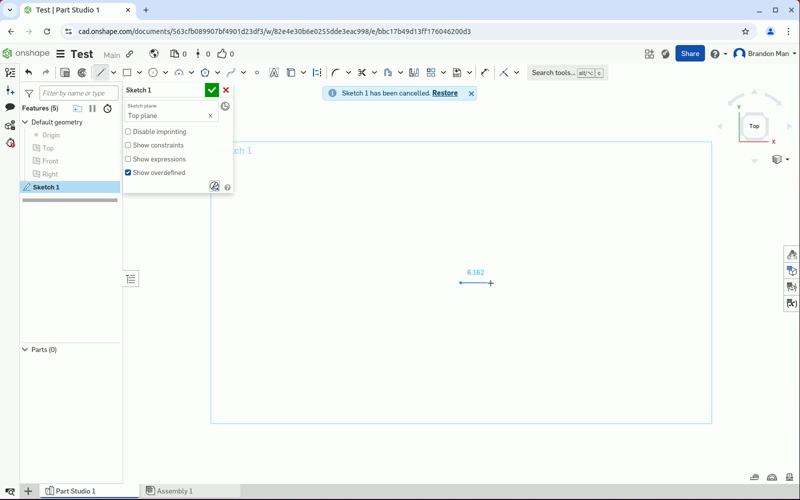
mouse_move(490, 282)
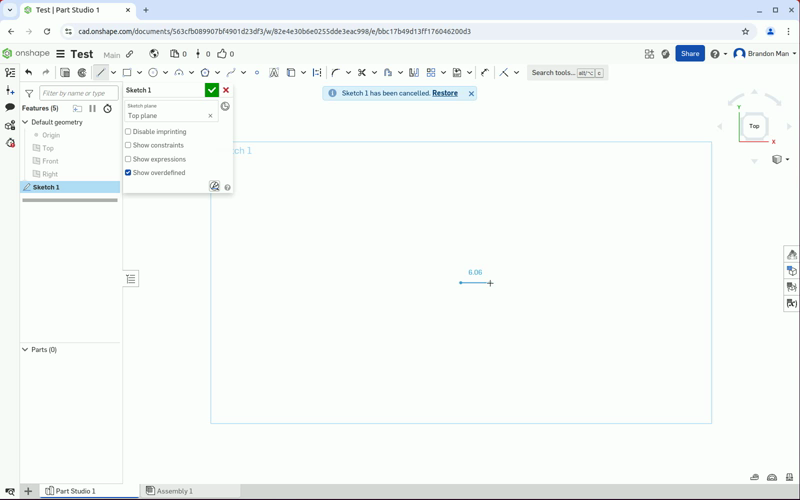
click(490, 282)
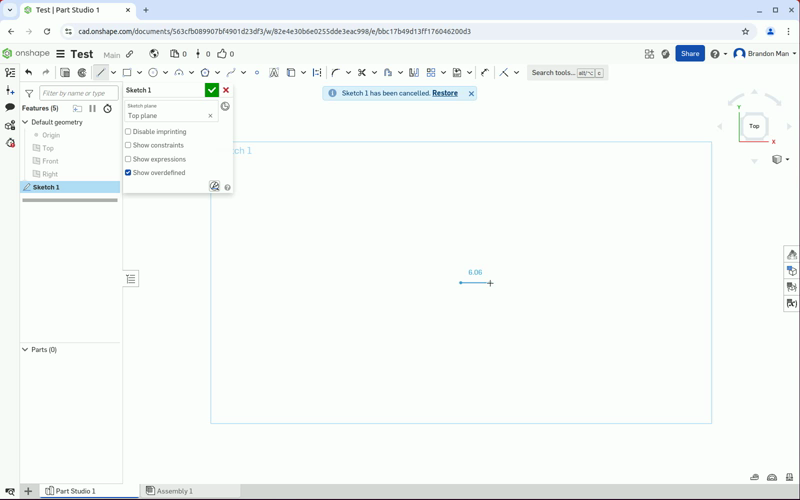
key_up(shift)
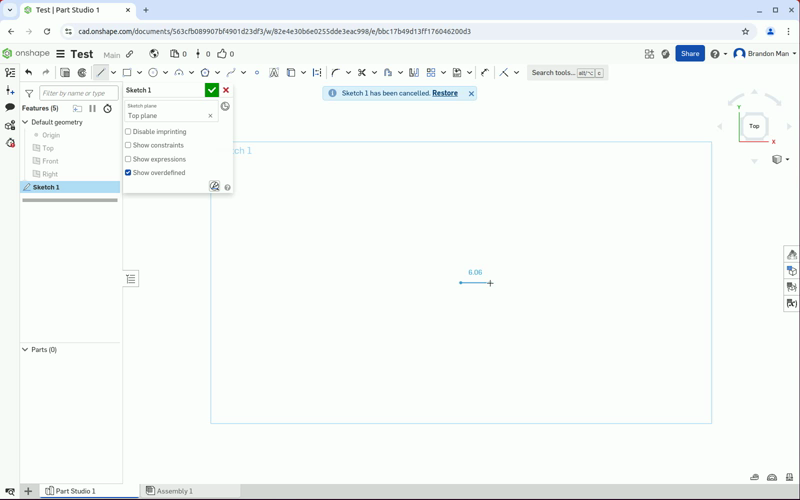
key_down(shift)
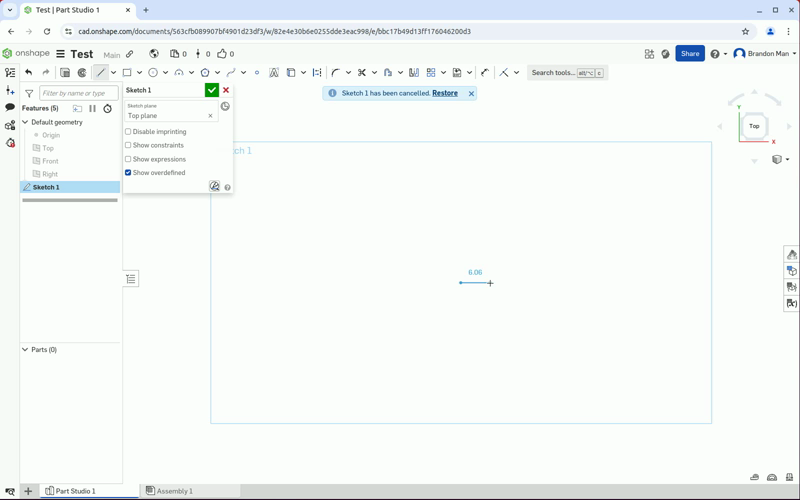
mouse_move(520, 282)
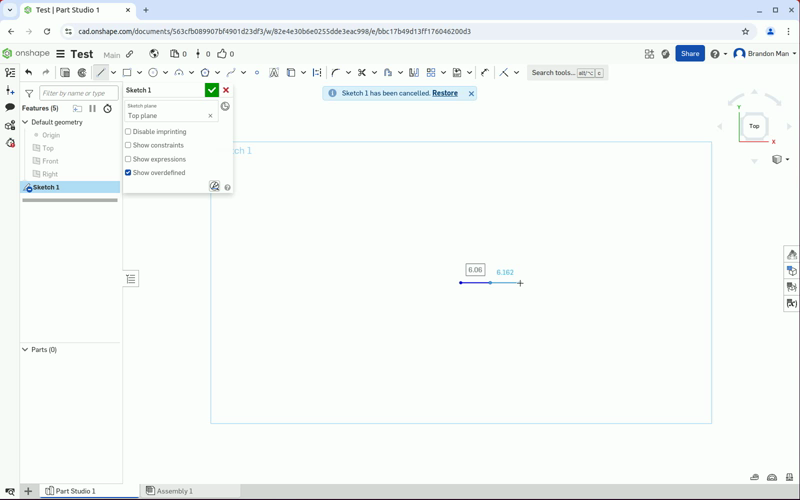
mouse_move(490, 270)
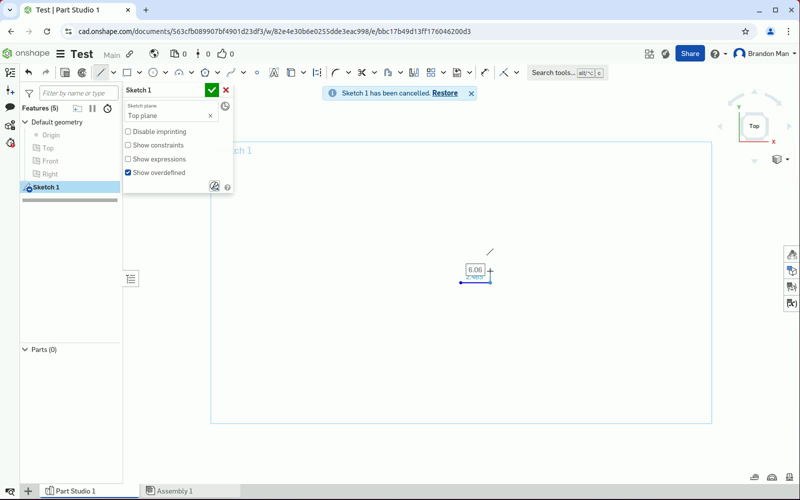
click(490, 270)
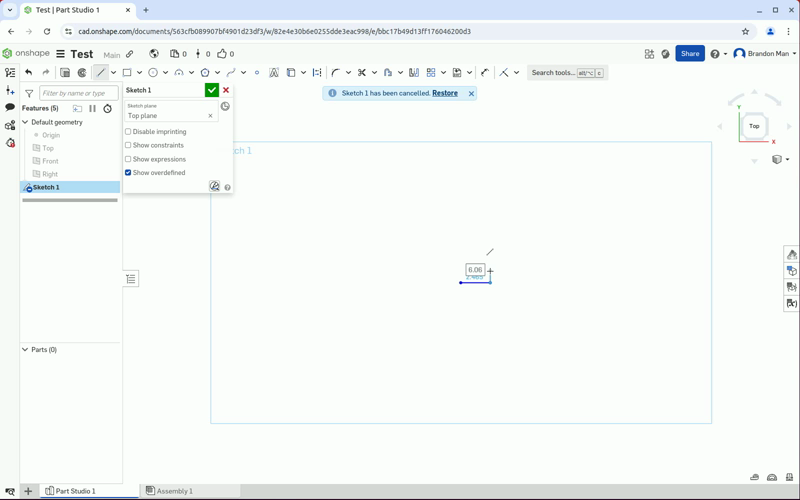
key_up(shift)
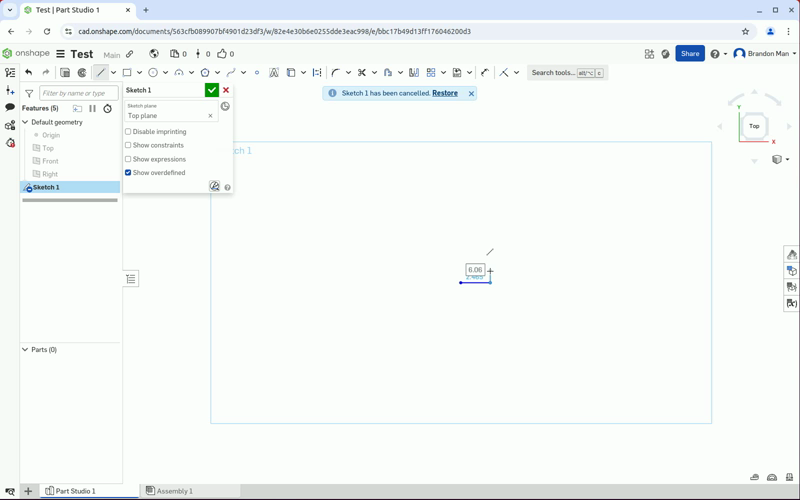
key_down(shift)
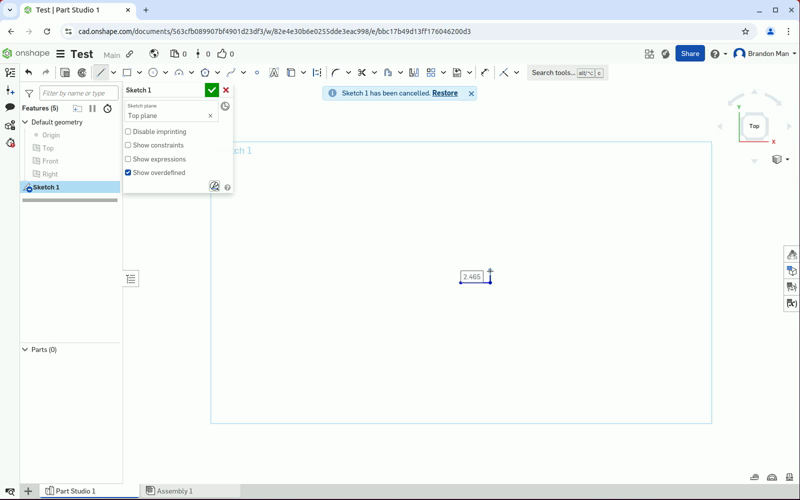
mouse_move(520, 270)
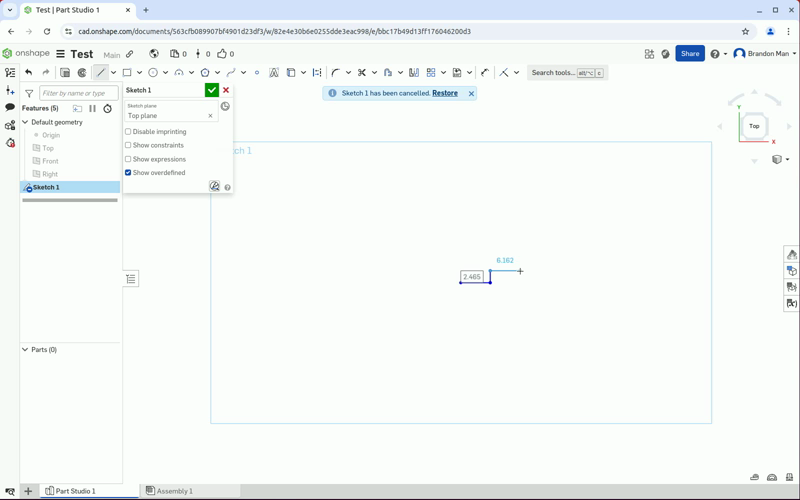
mouse_move(490, 237)
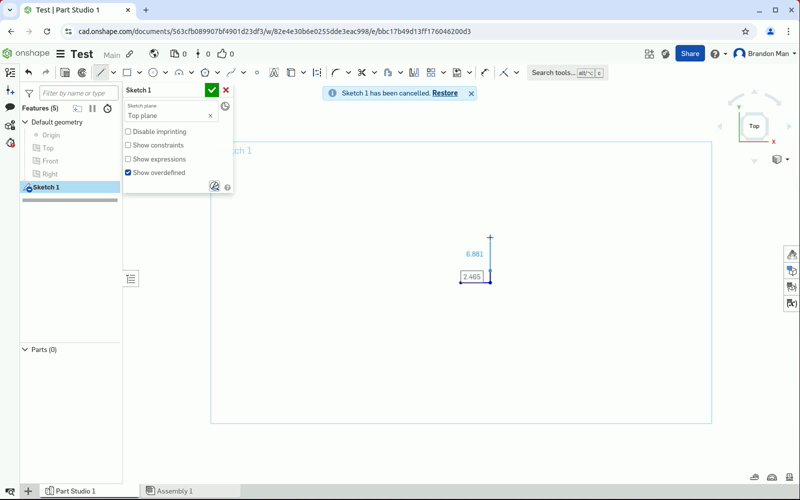
click(490, 237)
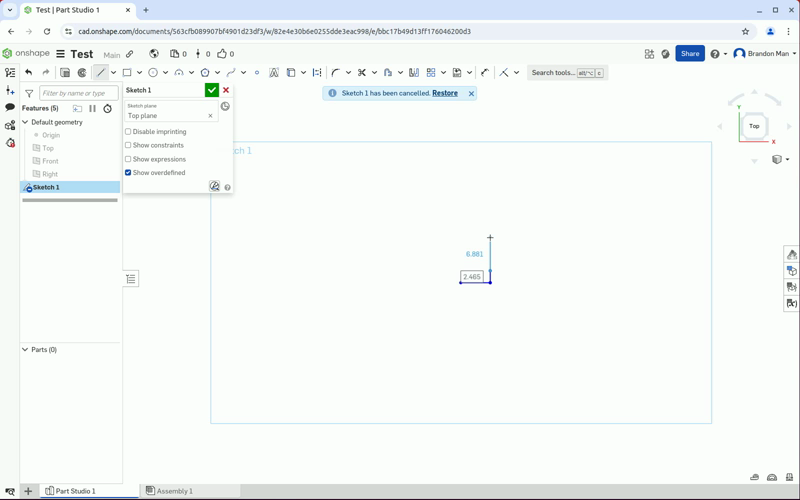
key_up(shift)
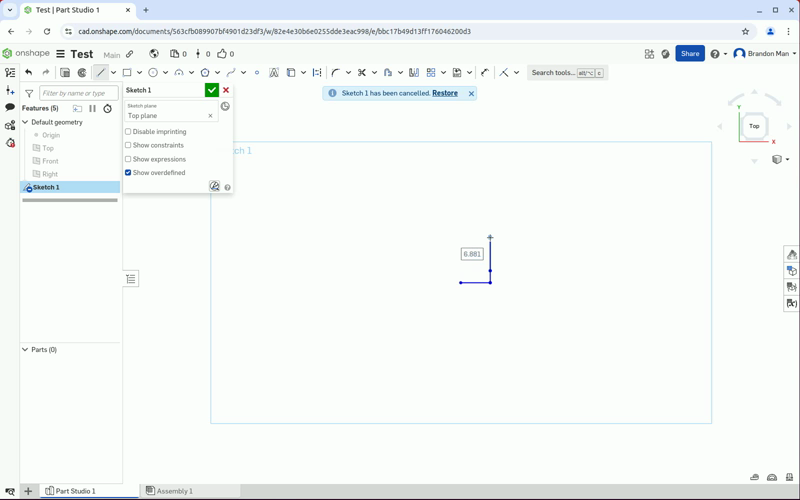
key_down(shift)
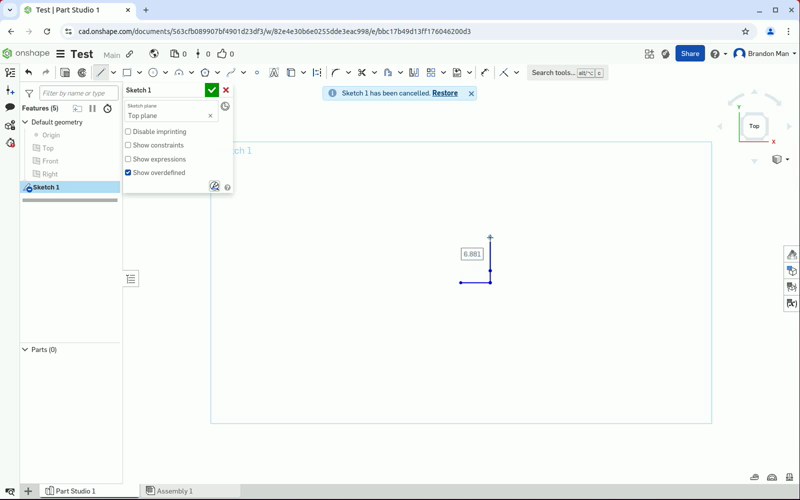
mouse_move(520, 237)
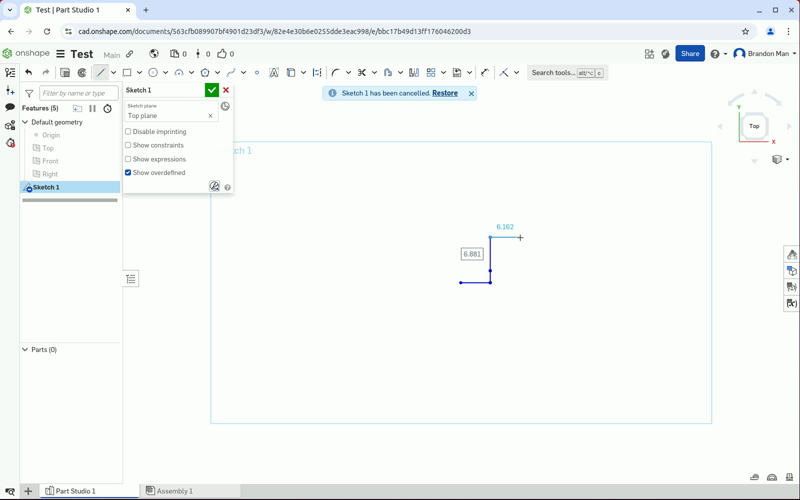
mouse_move(490, 225)
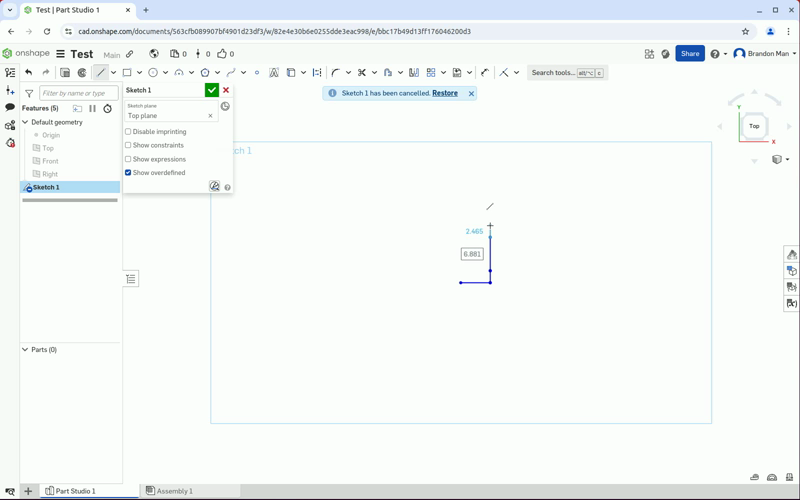
click(490, 225)
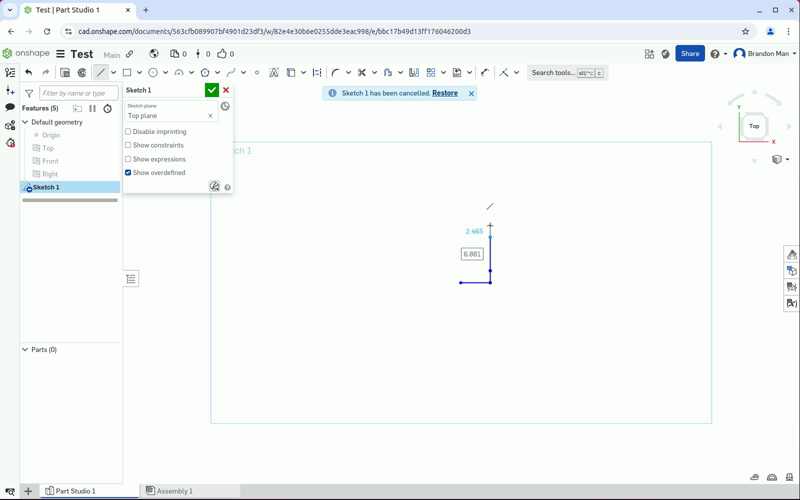
key_up(shift)
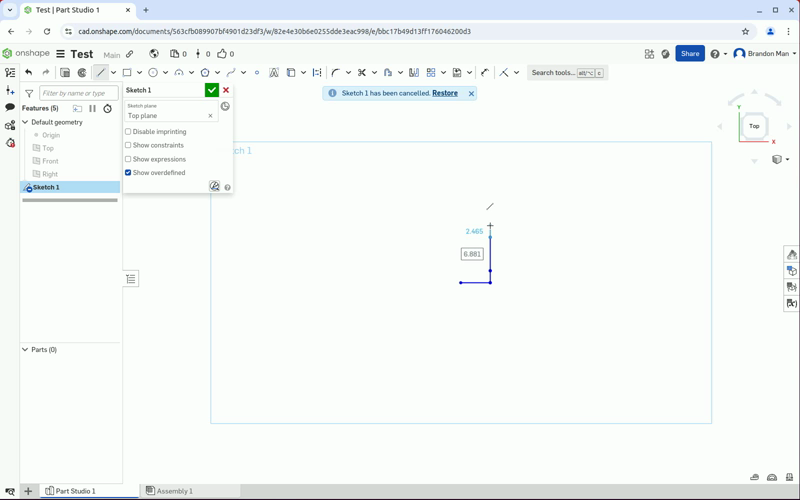
key_down(shift)
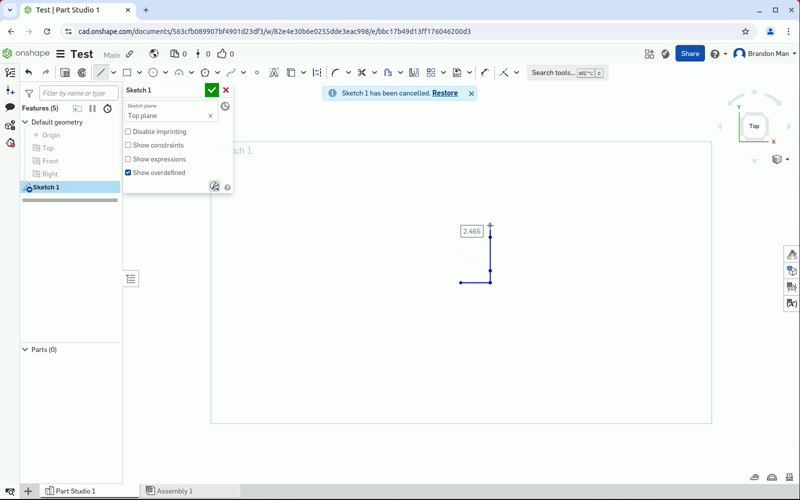
mouse_move(520, 225)
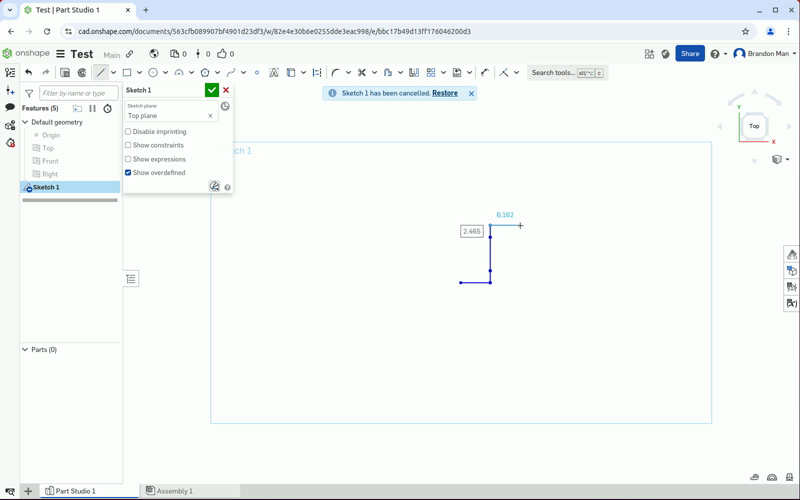
mouse_move(460, 225)
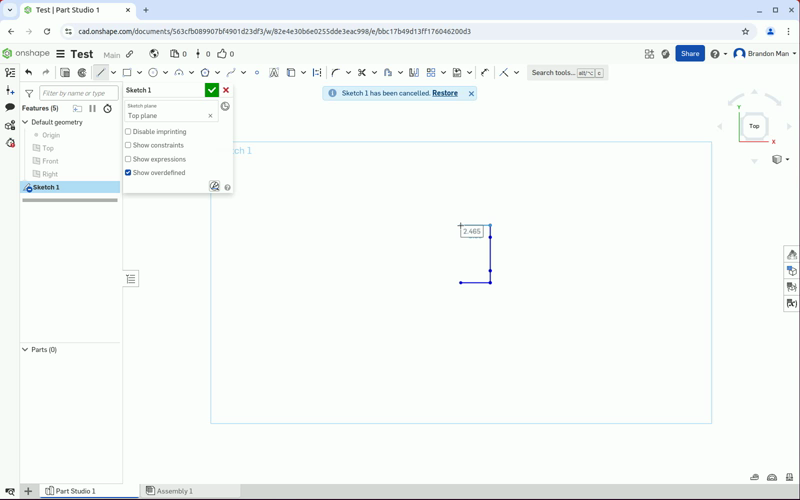
click(460, 225)
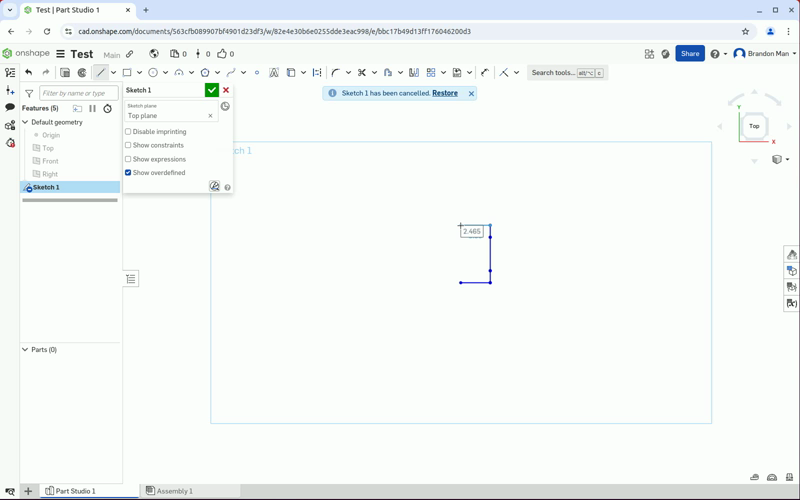
key_up(shift)
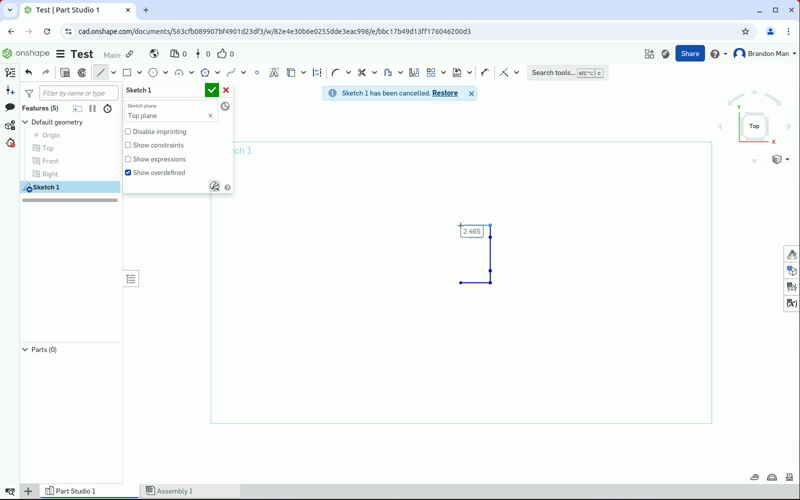
key_down(shift)
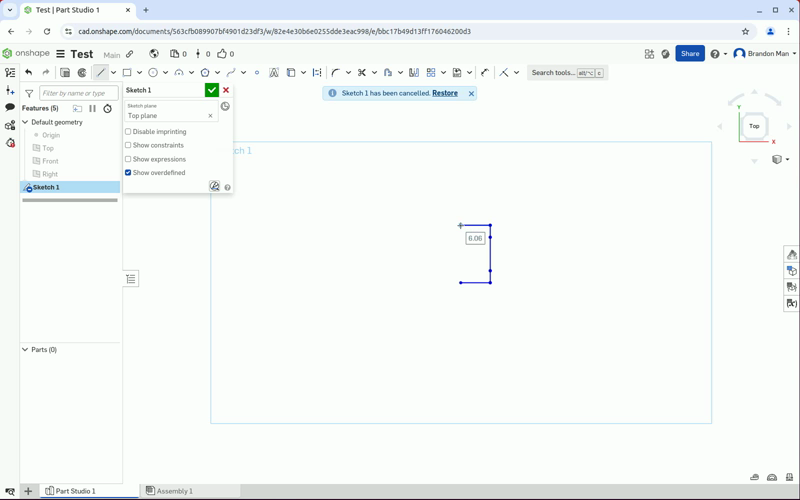
mouse_move(490, 225)
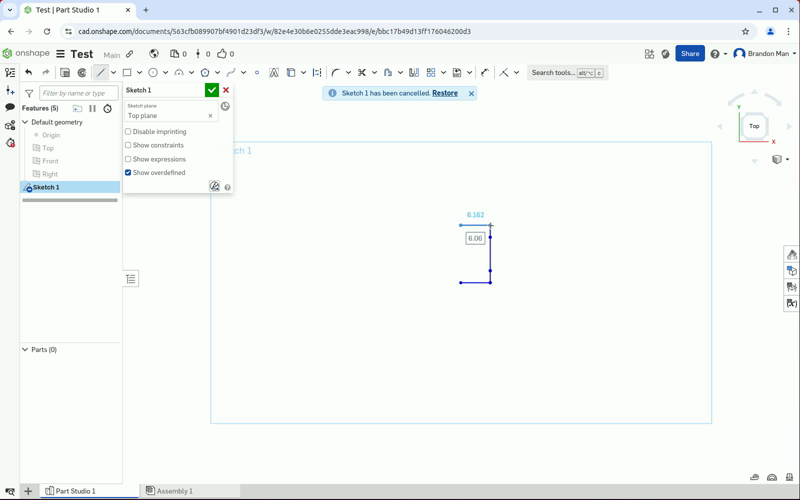
mouse_move(460, 237)
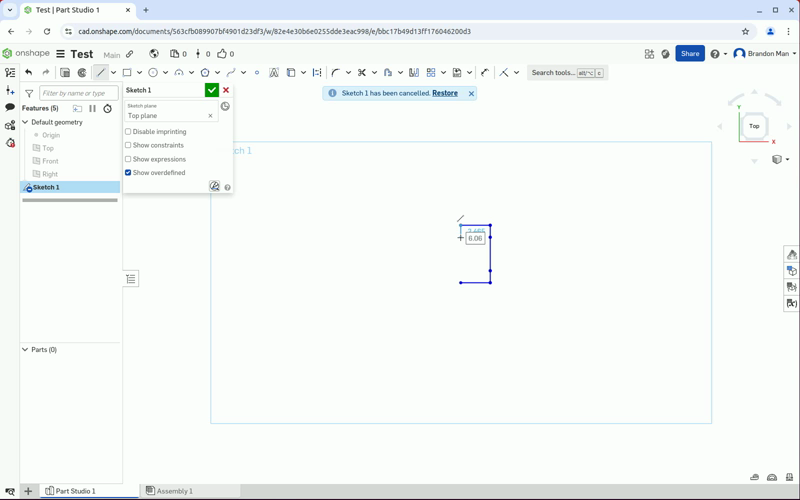
click(460, 237)
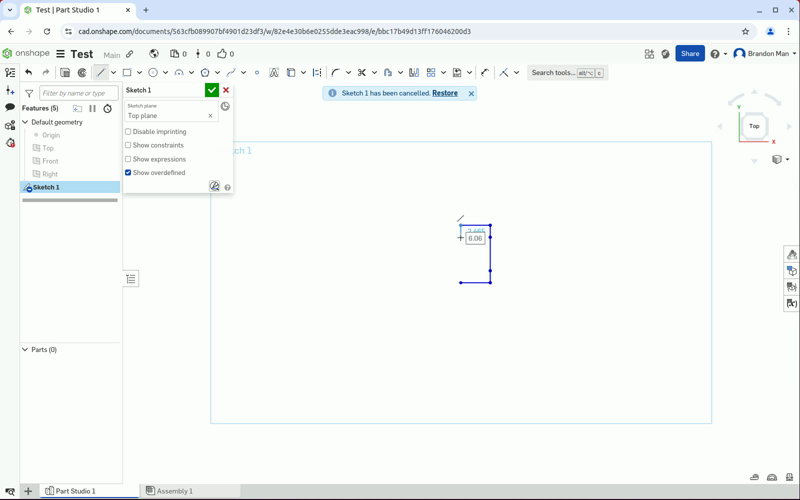
key_up(shift)
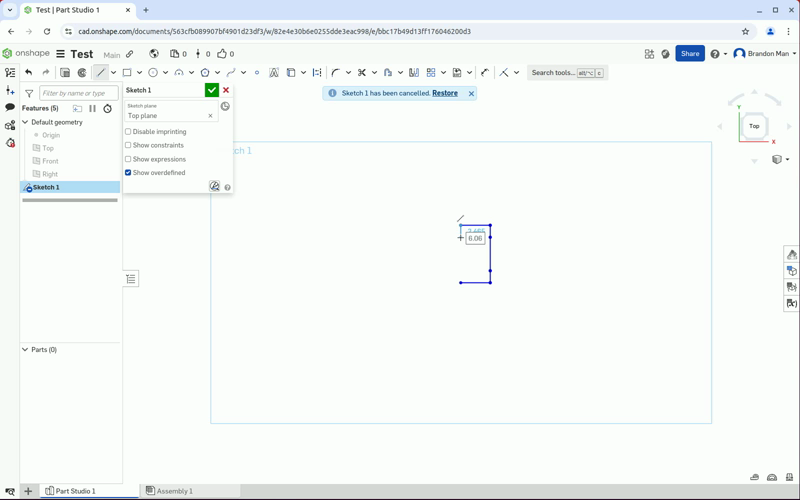
key_down(shift)
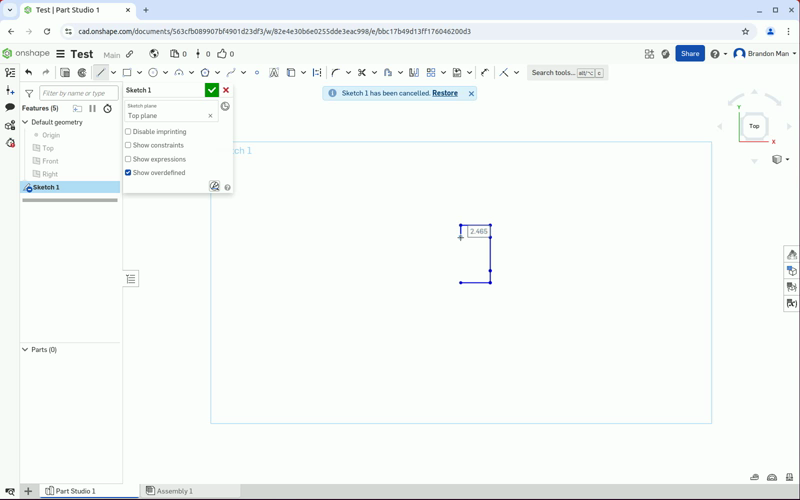
mouse_move(490, 237)
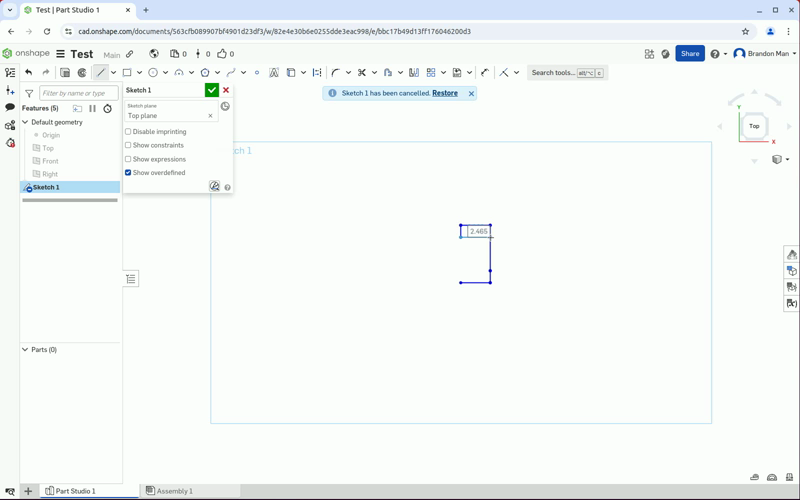
mouse_move(470, 237)
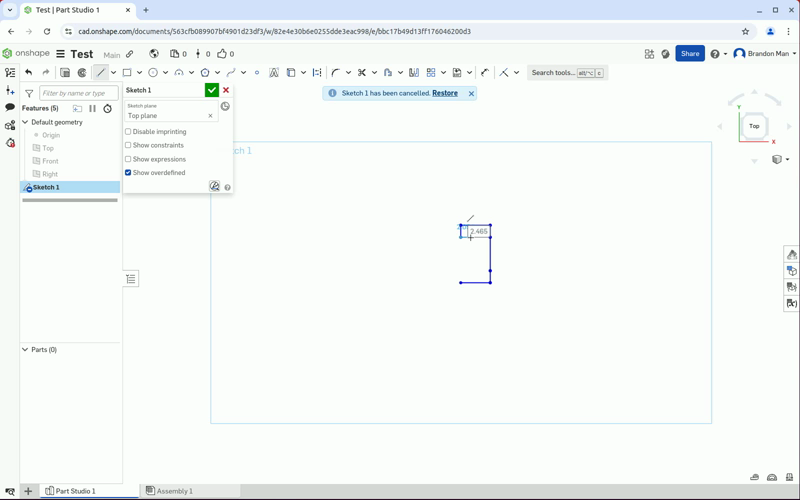
click(470, 237)
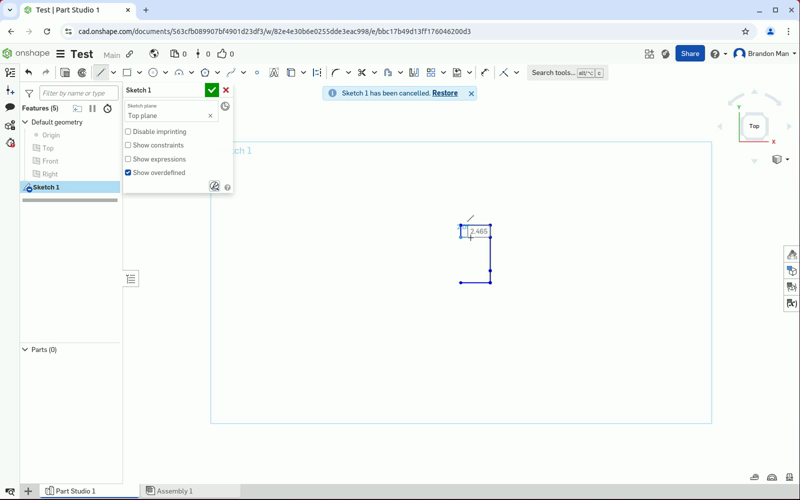
key_up(shift)
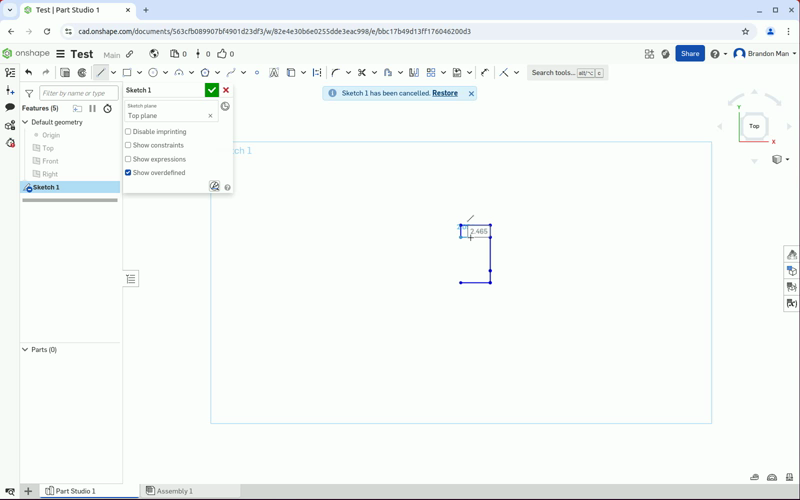
key_down(shift)
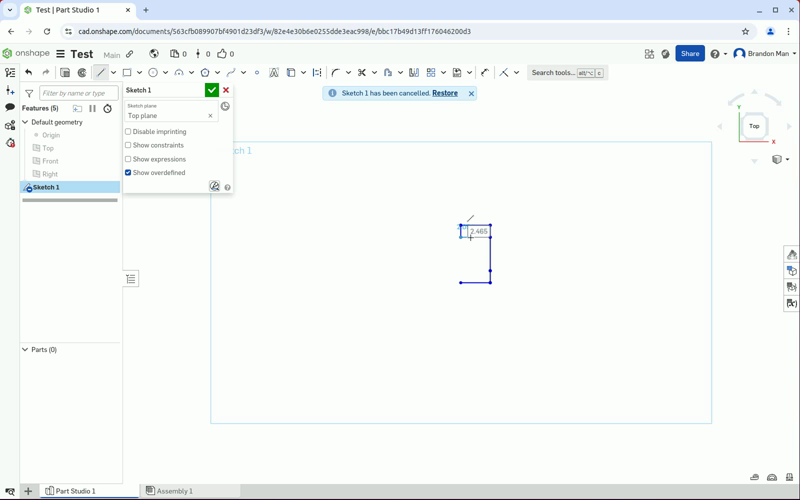
mouse_move(500, 237)
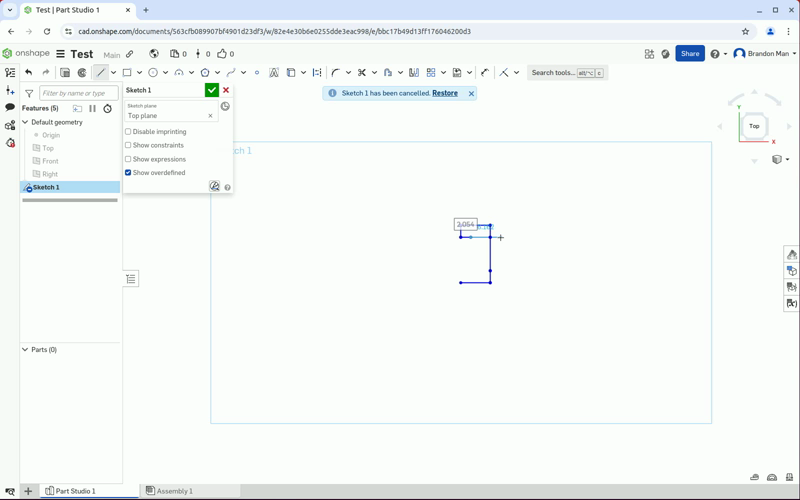
mouse_move(470, 270)
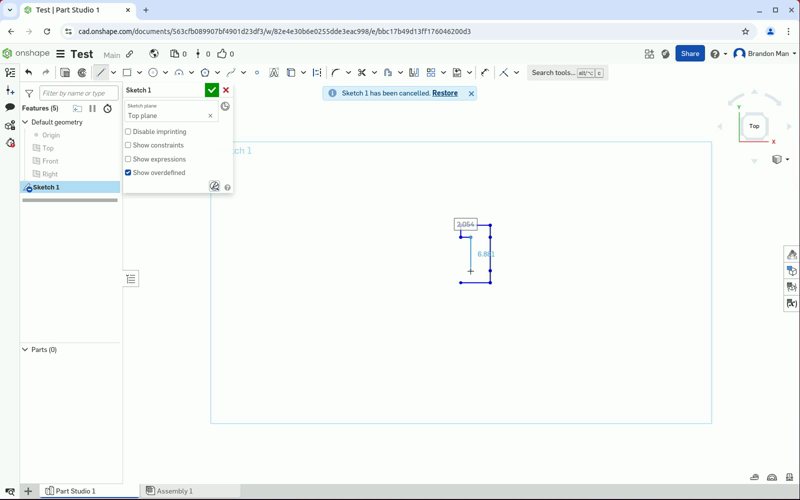
click(470, 270)
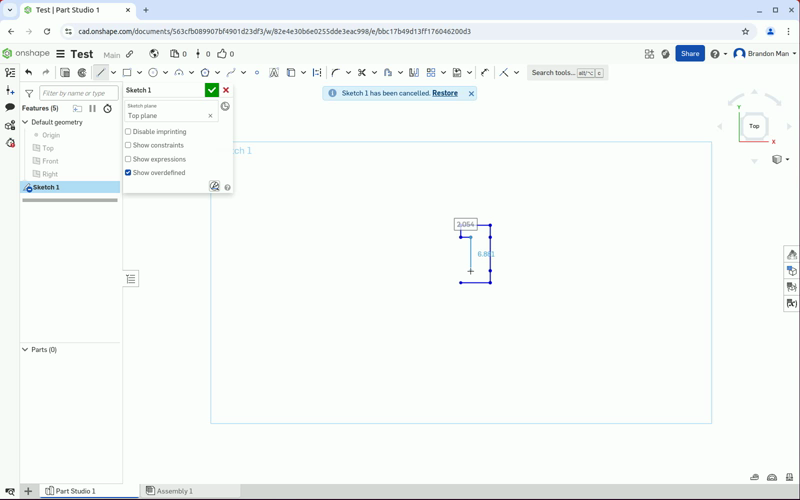
key_up(shift)
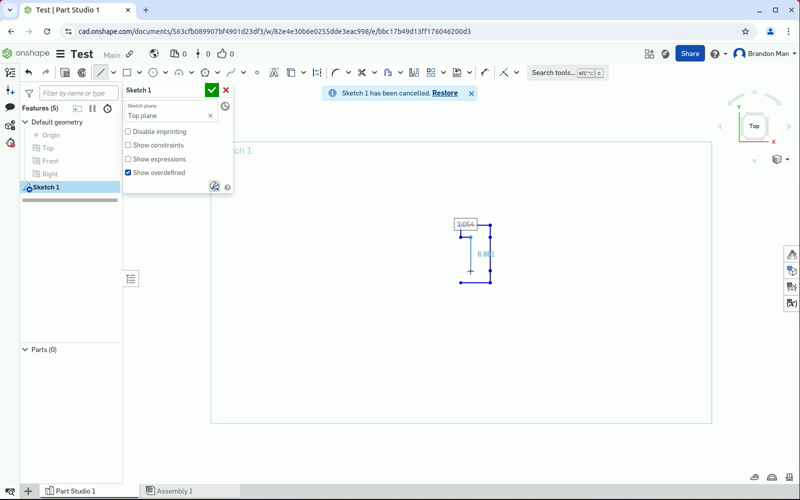
key_down(shift)
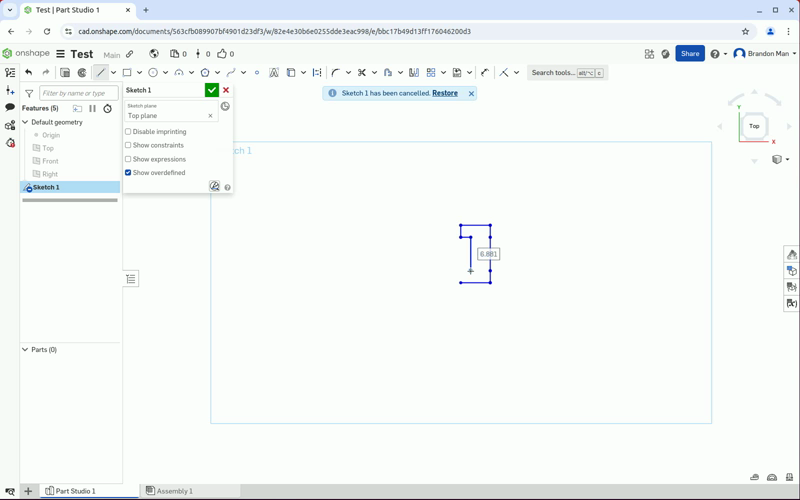
mouse_move(500, 270)
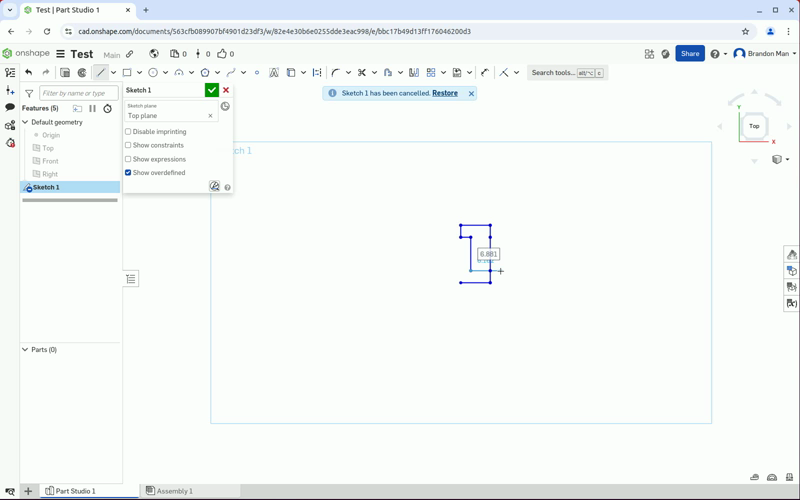
mouse_move(460, 270)
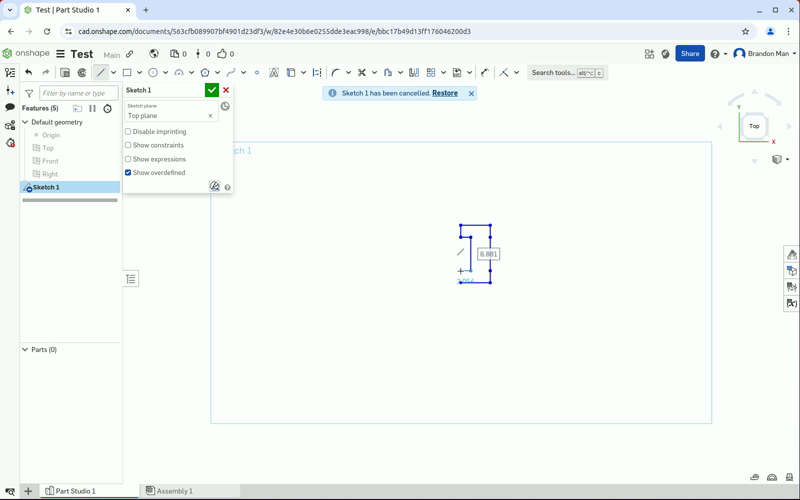
click(460, 270)
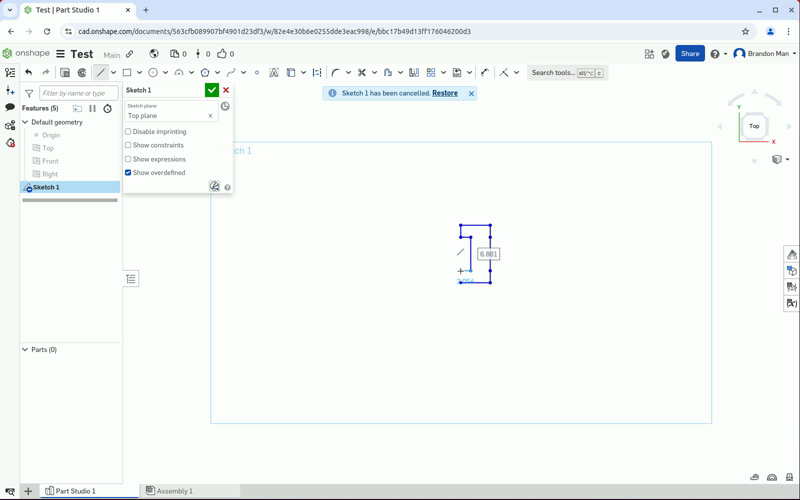
key_up(shift)
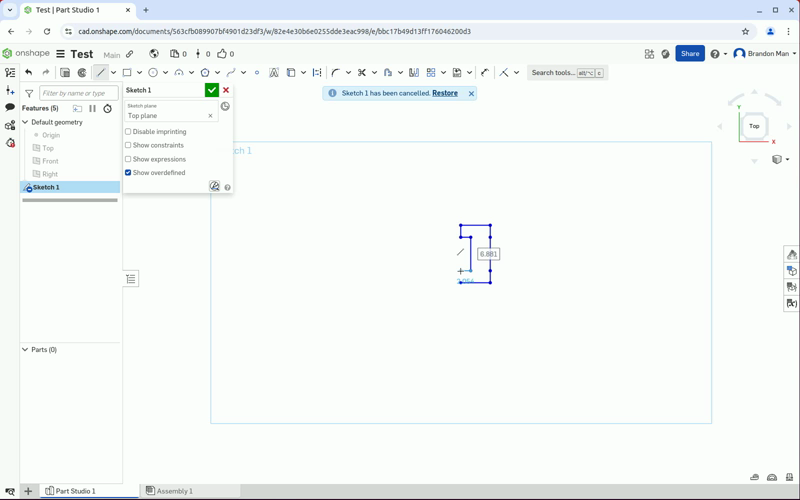
mouse_move(490, 270)
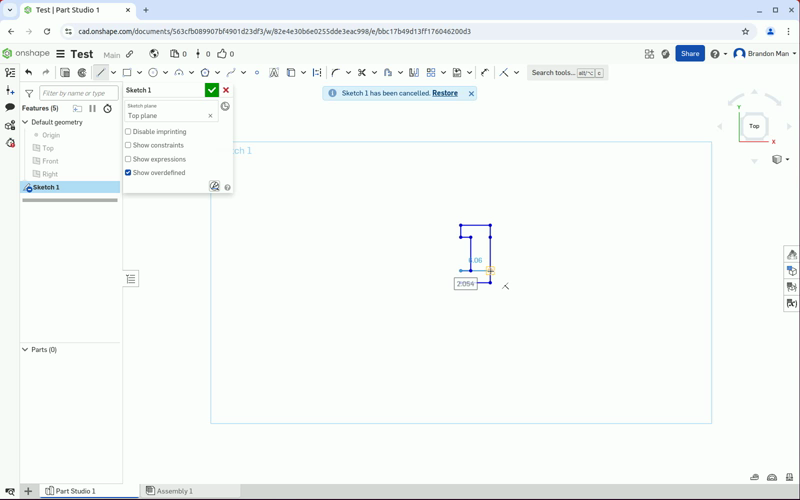
key_down(shift)
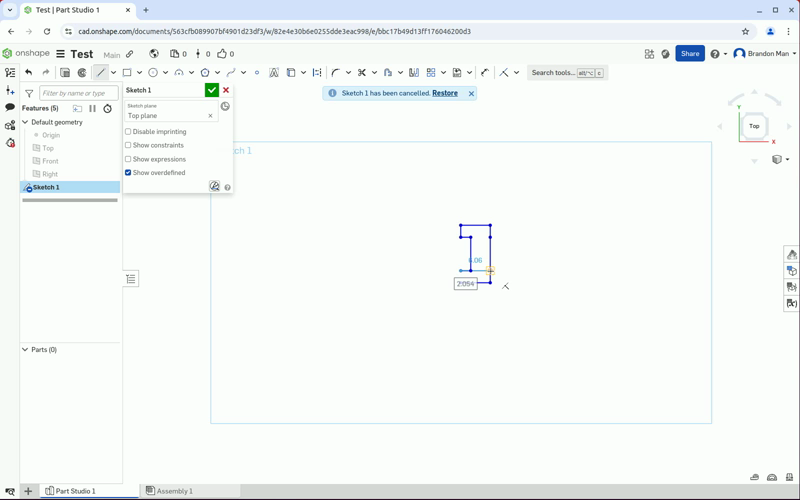
mouse_move(460, 282)
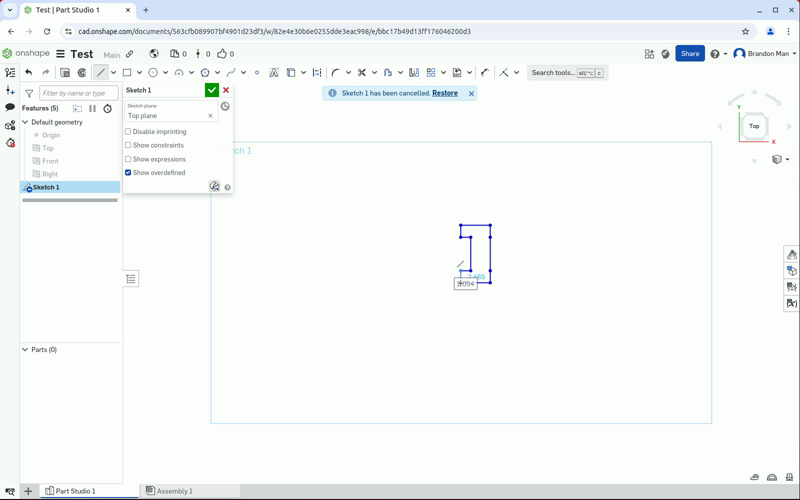
key_up(shift)
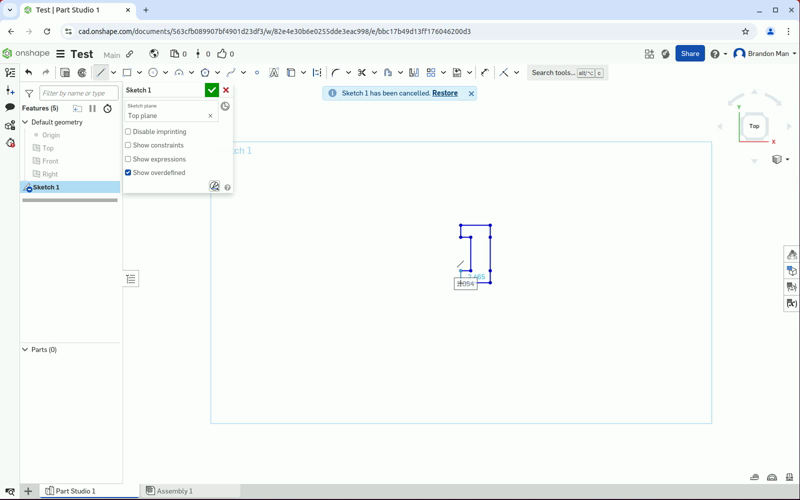
click(460, 282)
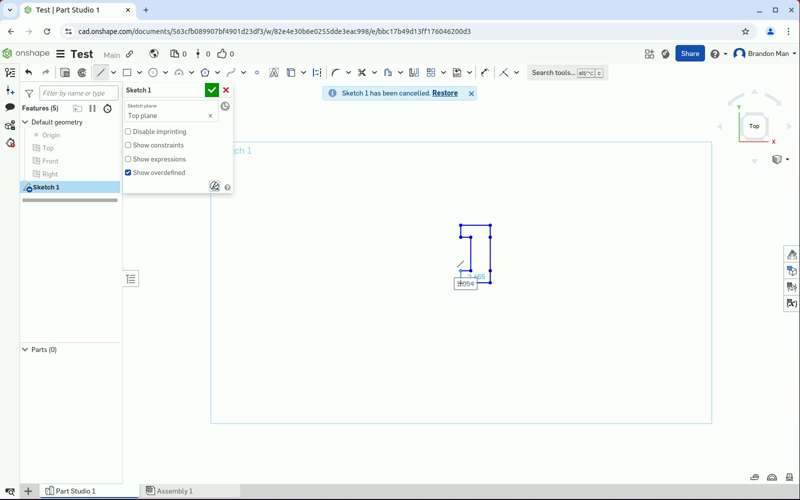
key(esc)
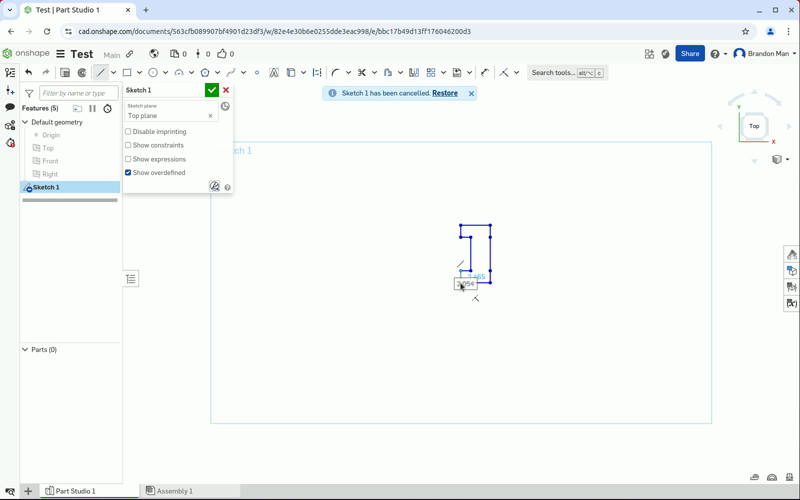
mouse_move(484, 280)
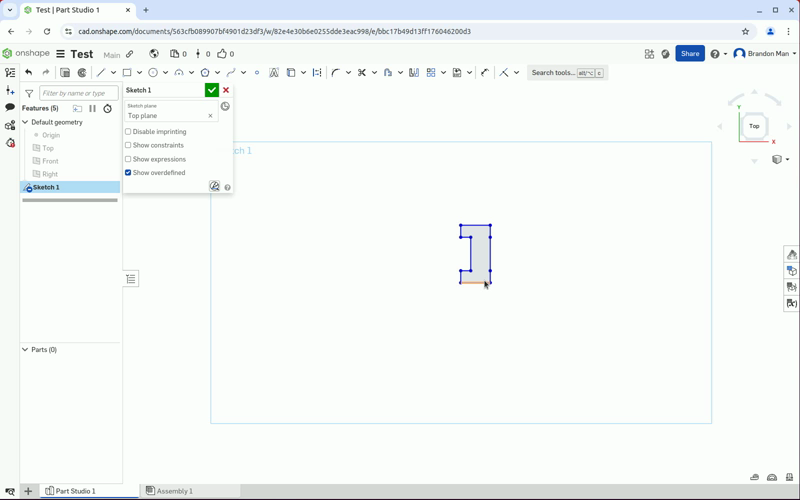
scroll(6)
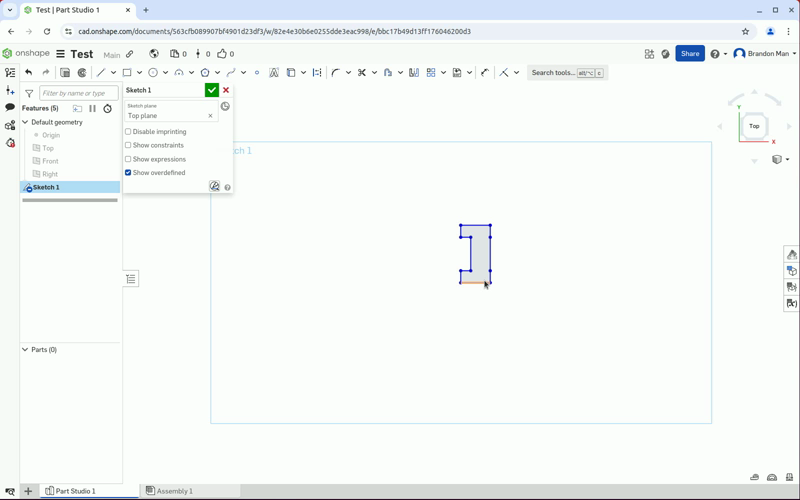
scroll(6)
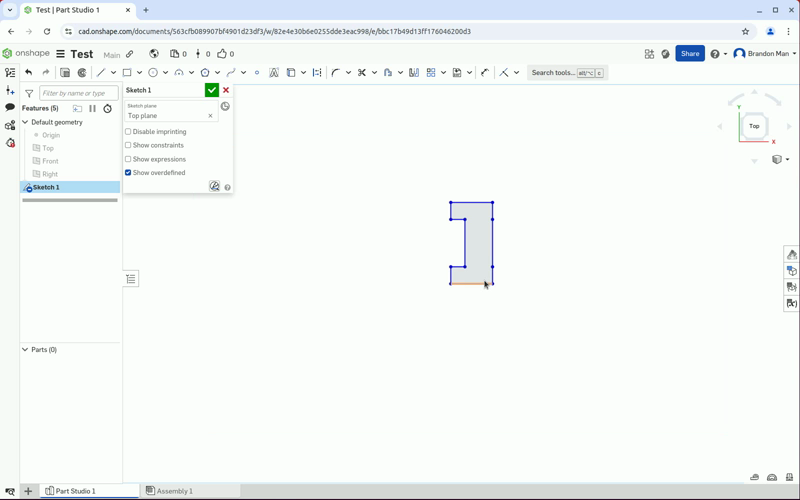
scroll(6)
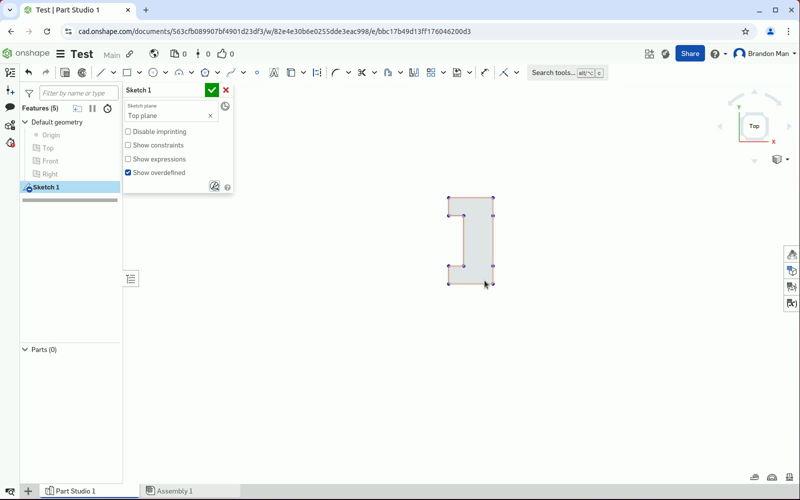
scroll(6)
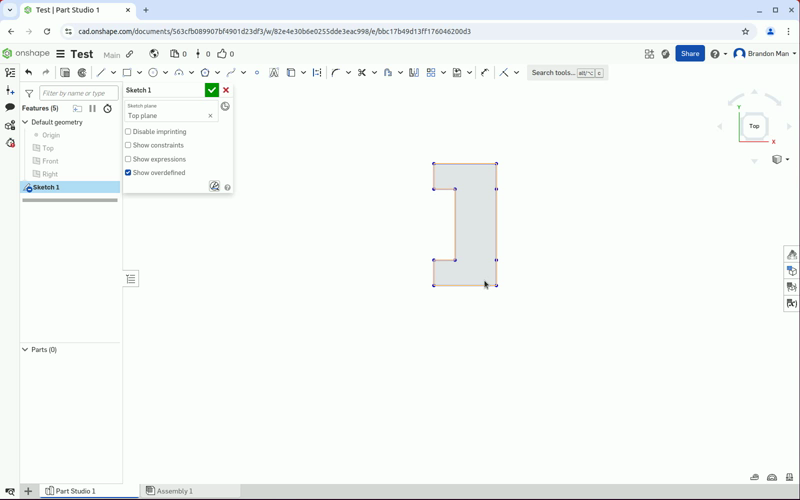
scroll(6)
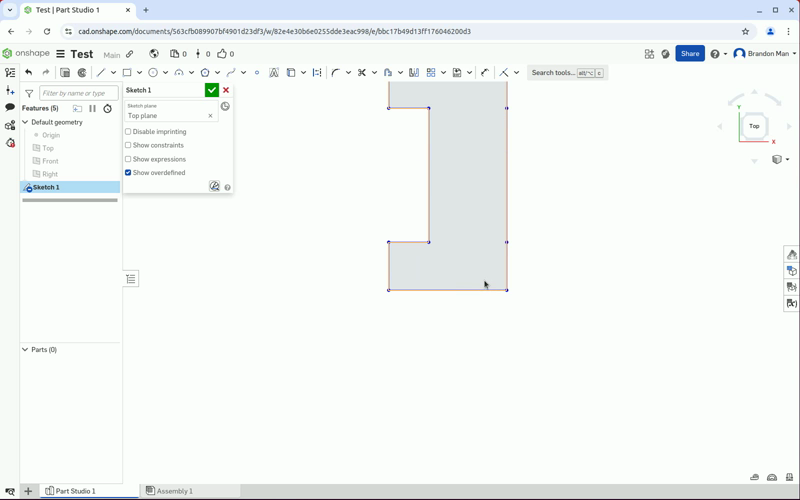
scroll(6)
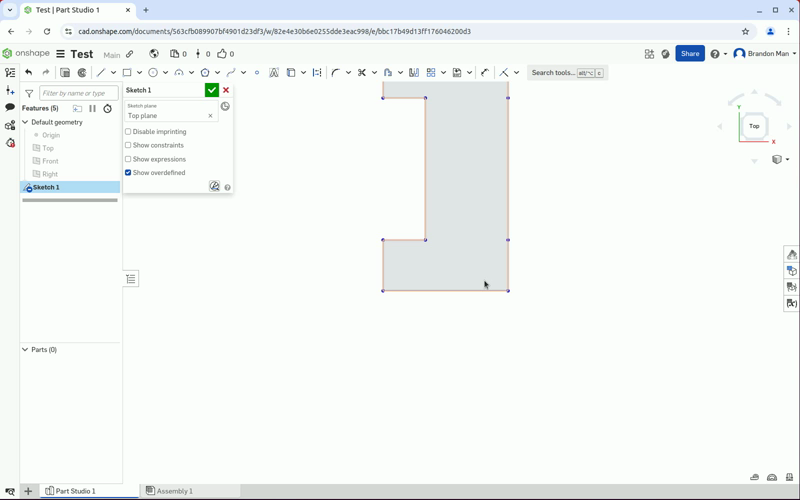
scroll(6)
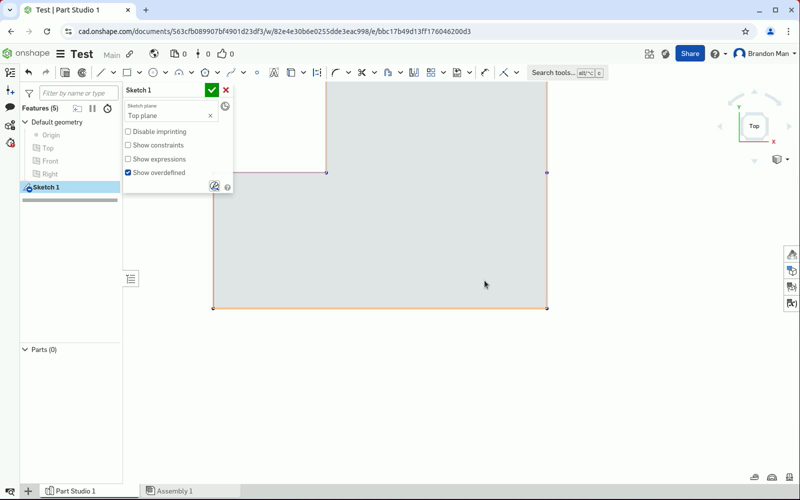
click(484, 280)
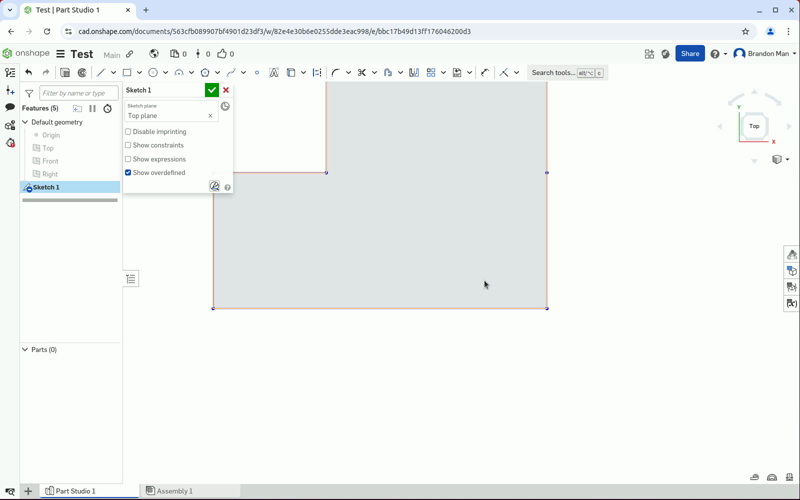
scroll(-6)
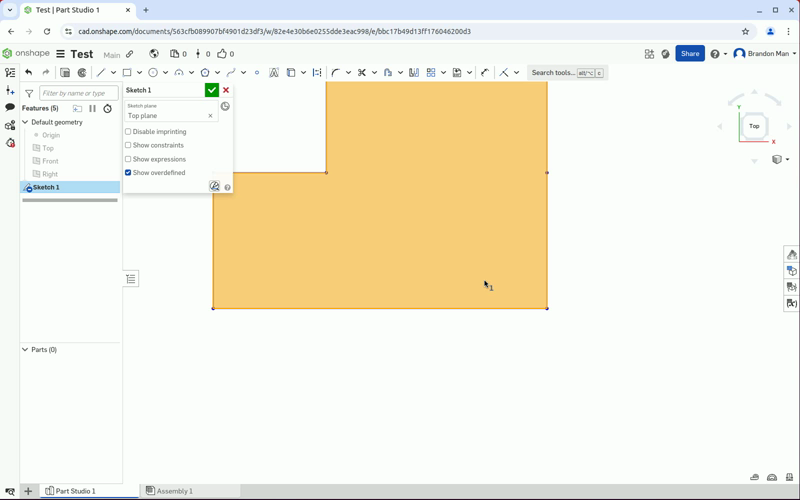
scroll(-6)
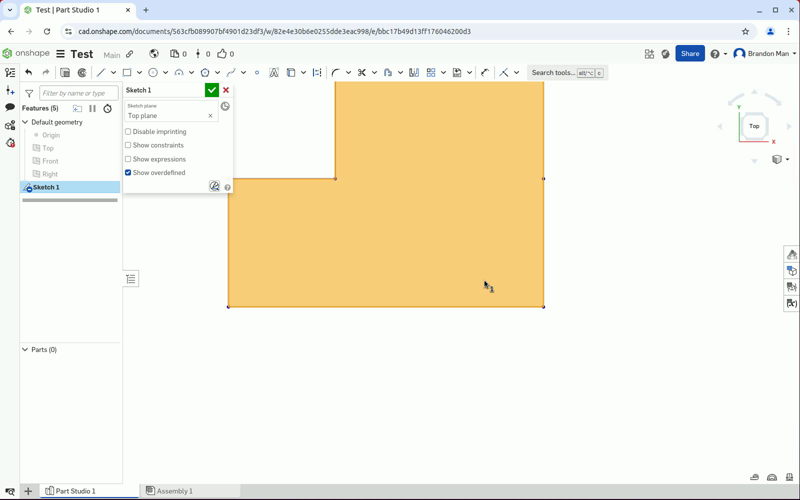
scroll(-6)
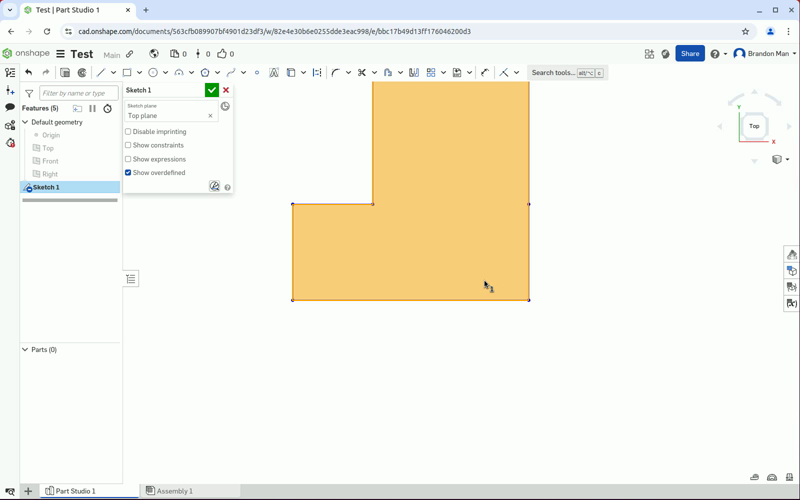
scroll(-6)
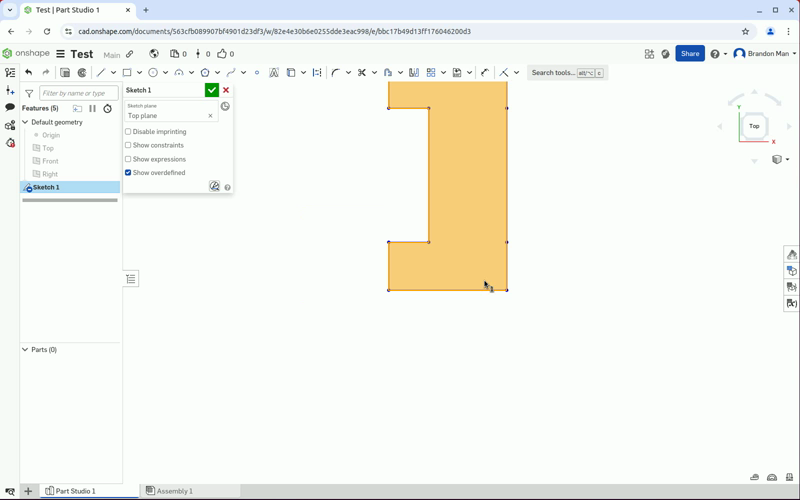
scroll(-6)
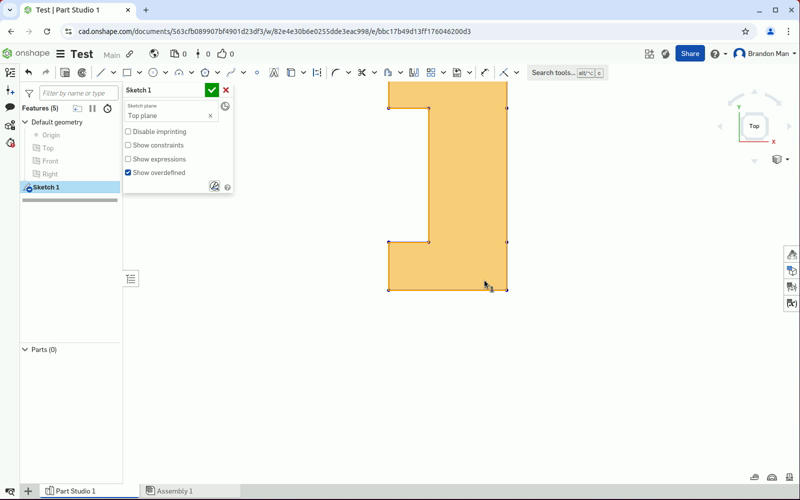
scroll(-6)
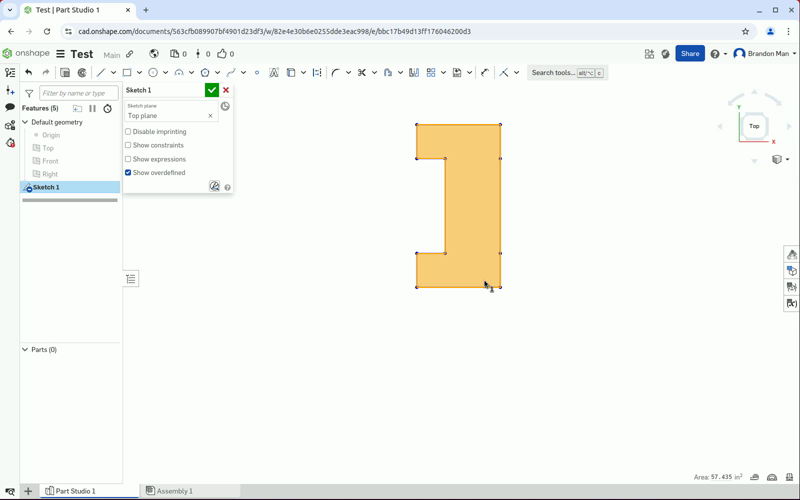
scroll(-6)
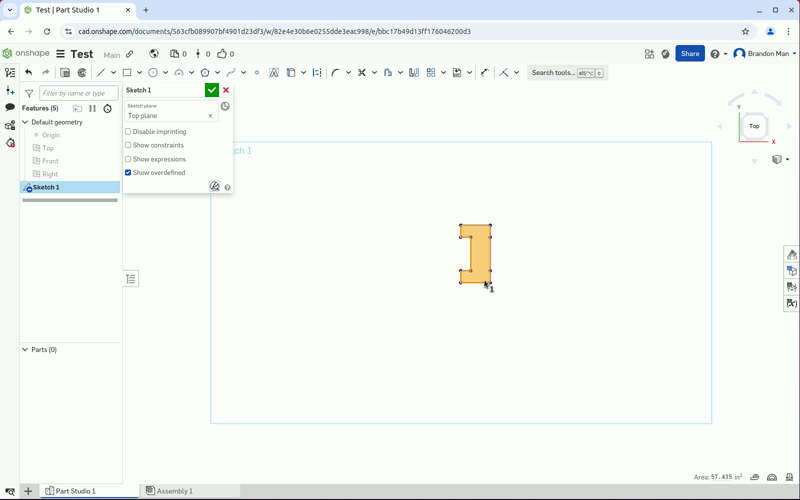
mouse_move(73, 352)
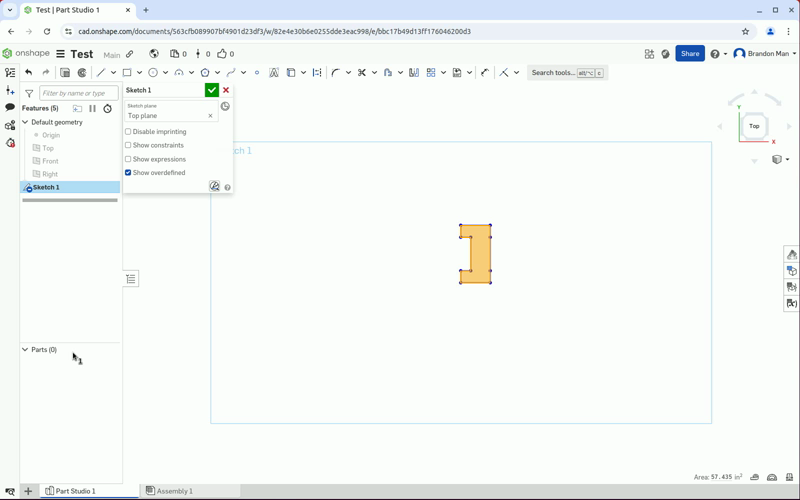
key(shift+y)
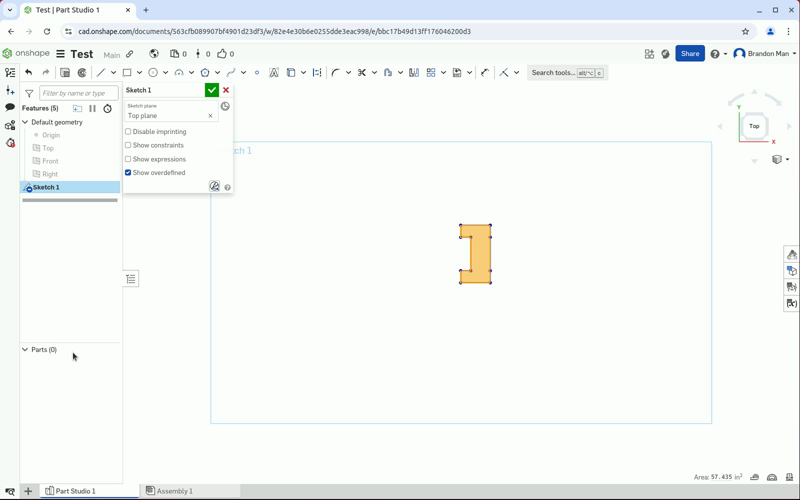
key(shift+e)
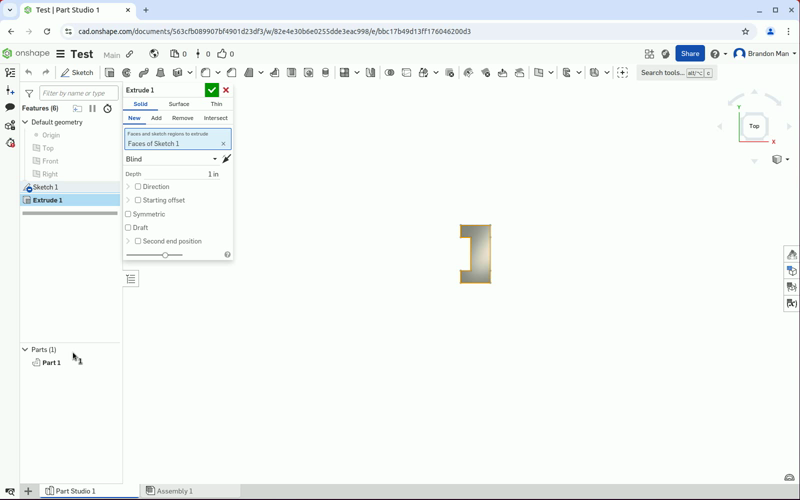
mouse_move(143, 106)
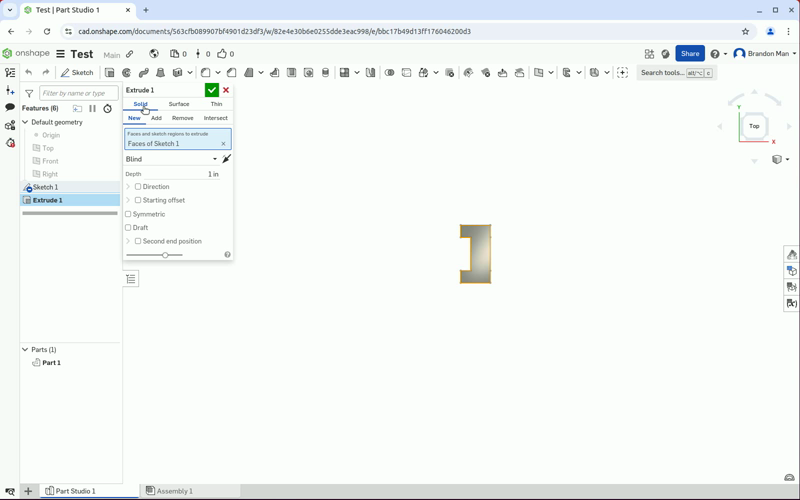
click(143, 106)
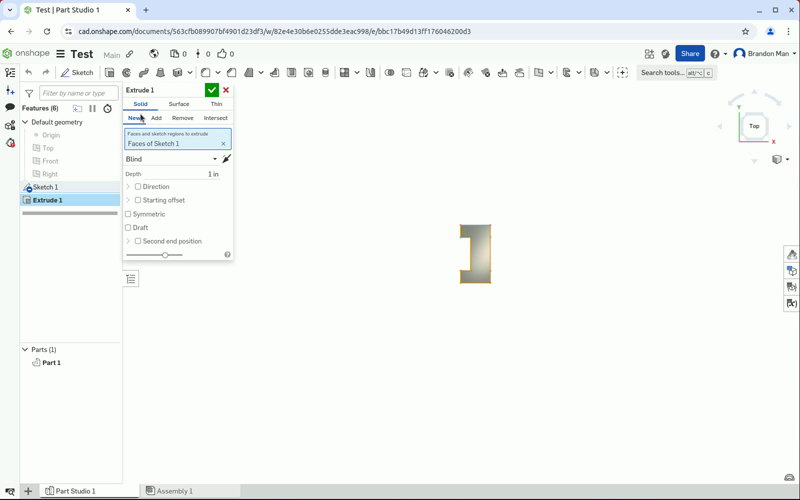
mouse_move(137, 120)
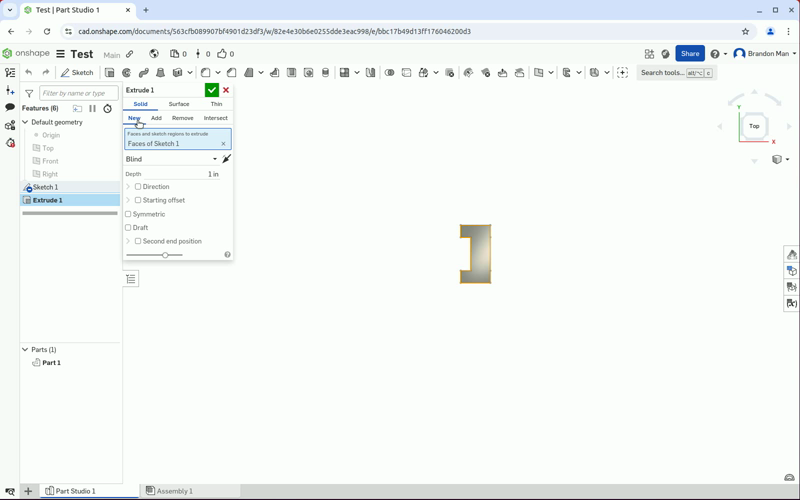
click(137, 120)
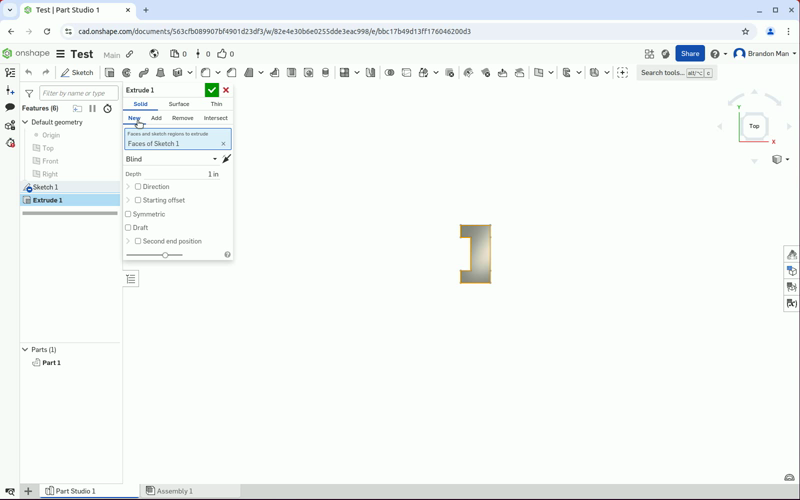
key(tab, 4)
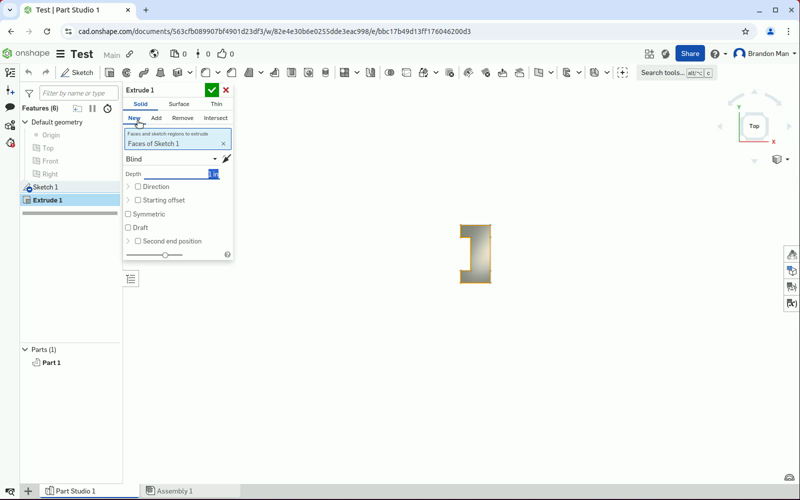
text(9.388)
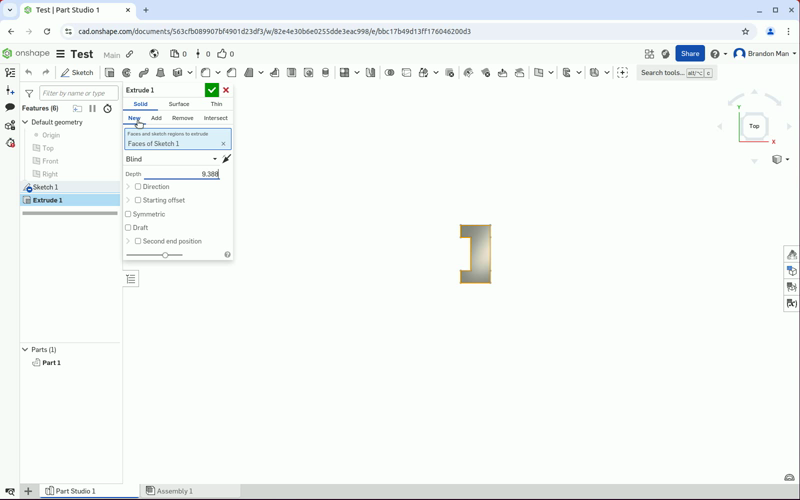
key(enter)
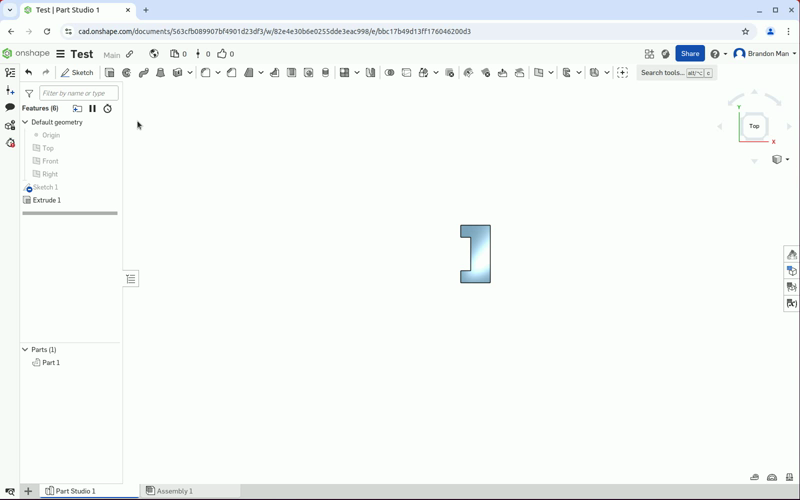
key(shift+h)
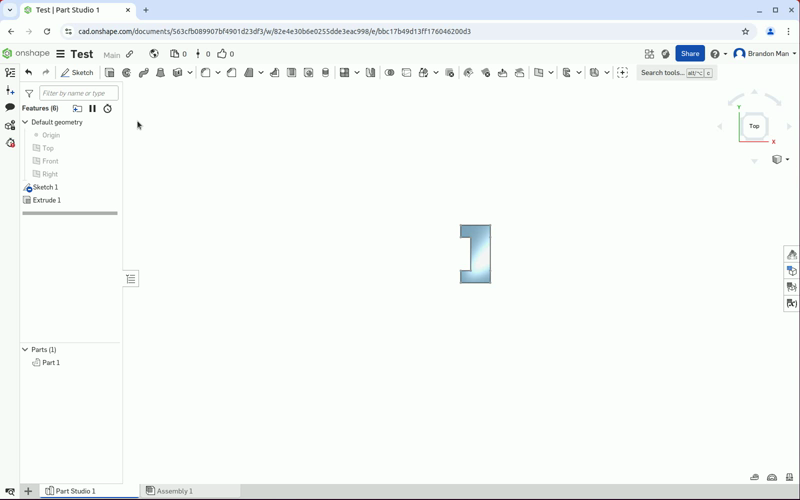
key(shift+h)
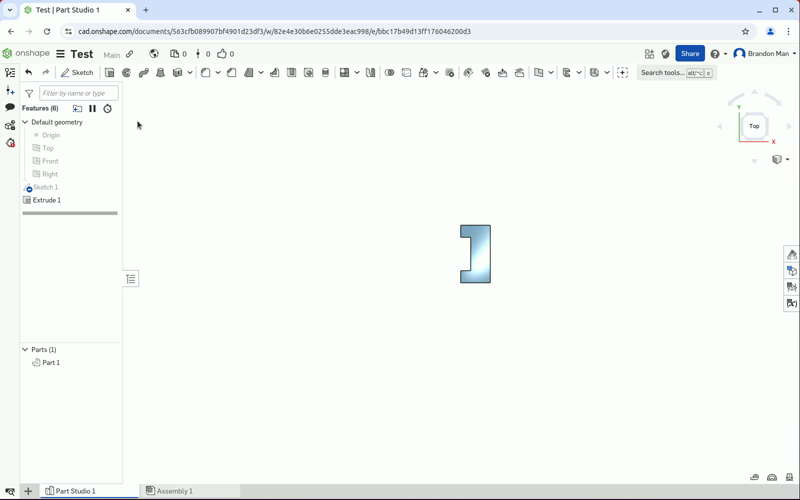
mouse_move(73, 189)
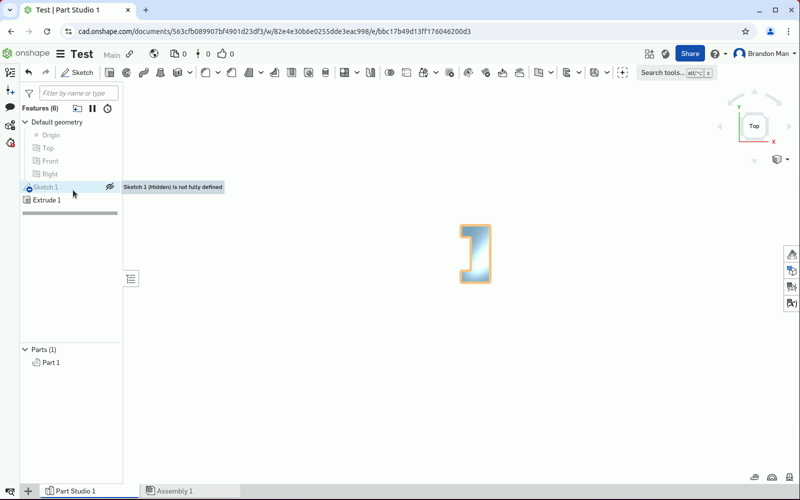
click(73, 189)
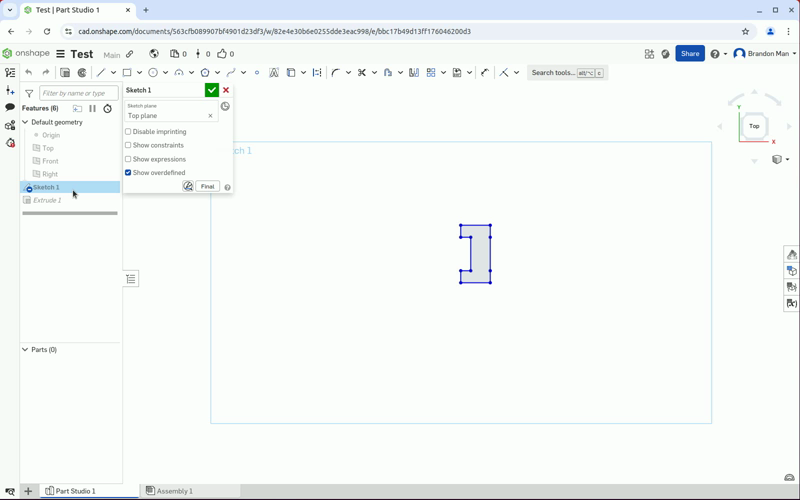
mouse_move(229, 92)
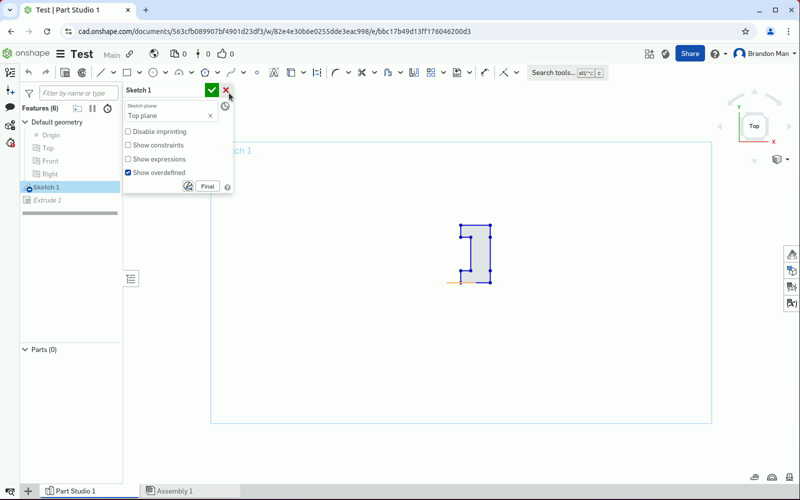
click(229, 92)
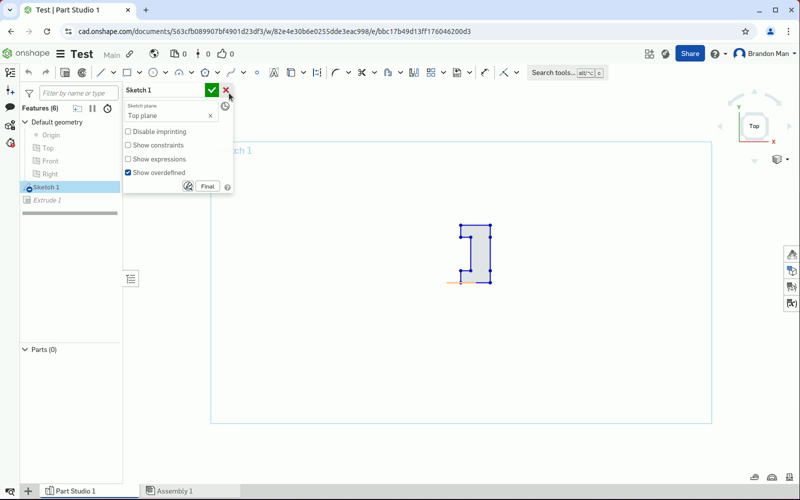
key(shift+s)
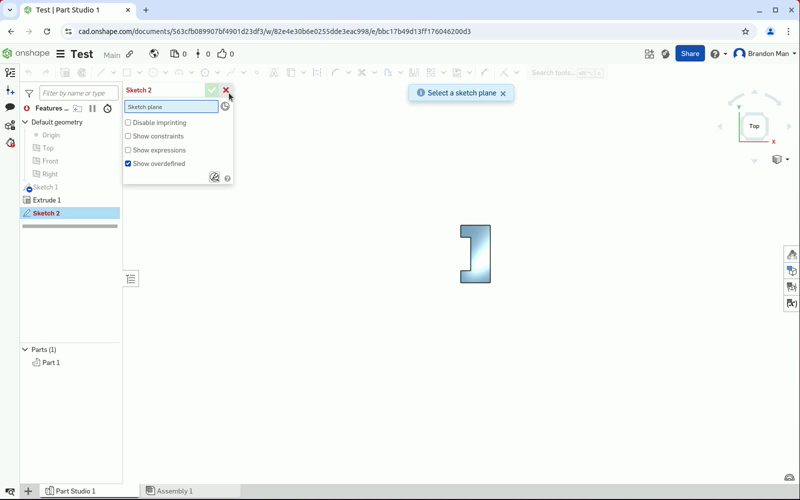
mouse_move(73, 150)
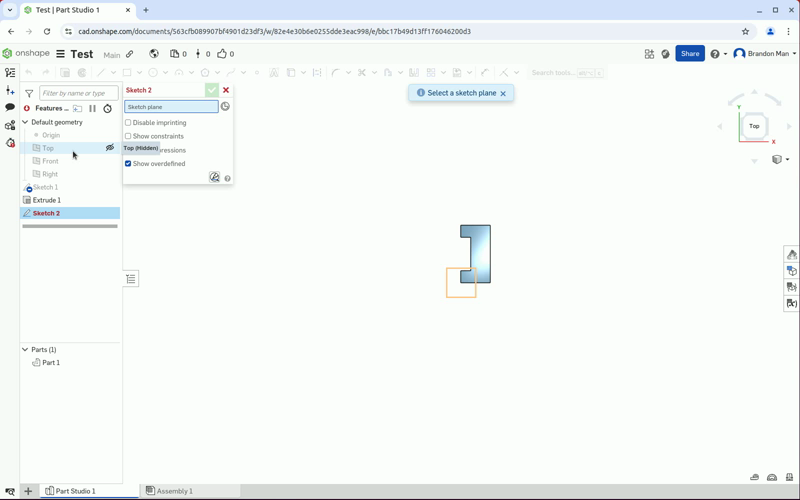
click(73, 150)
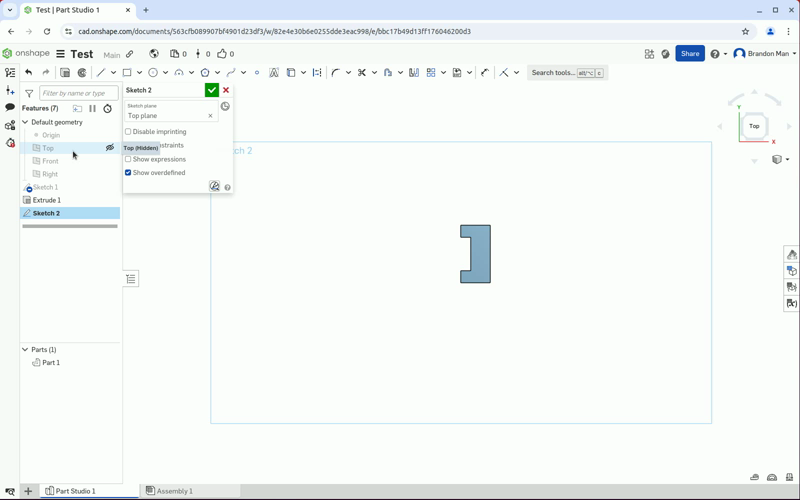
mouse_move(73, 352)
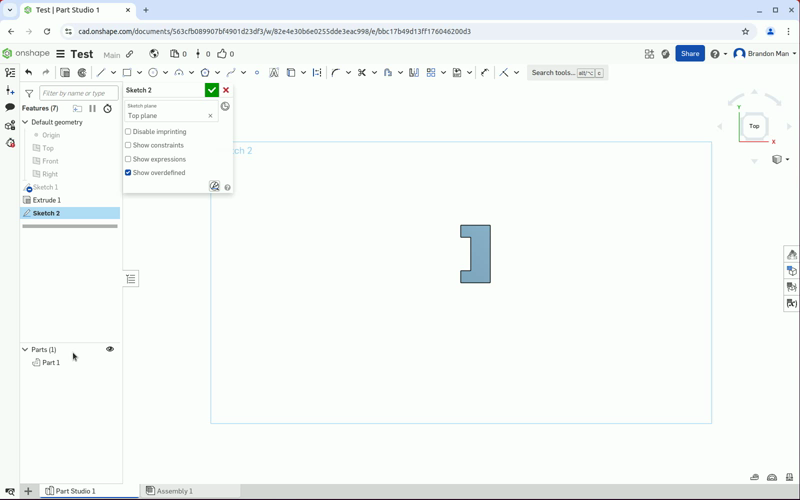
key(y)
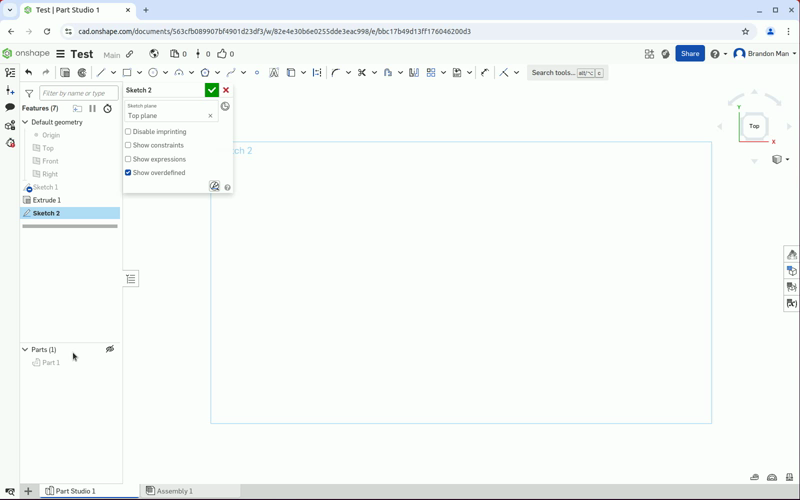
key(l)
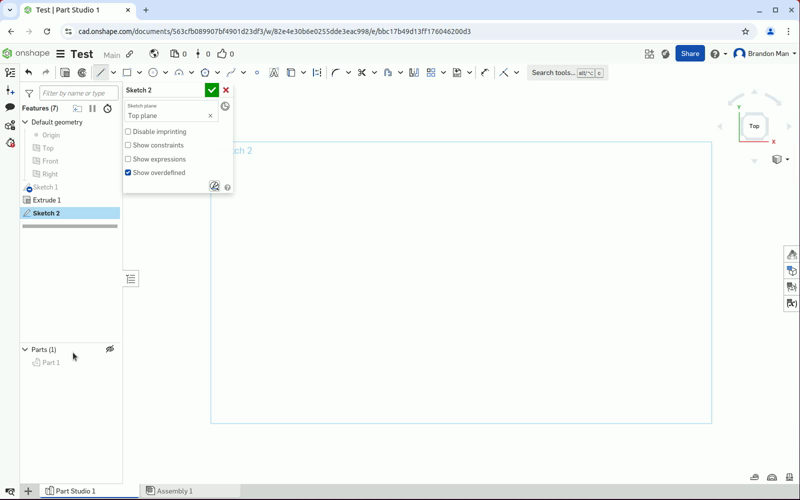
key_down(shift)
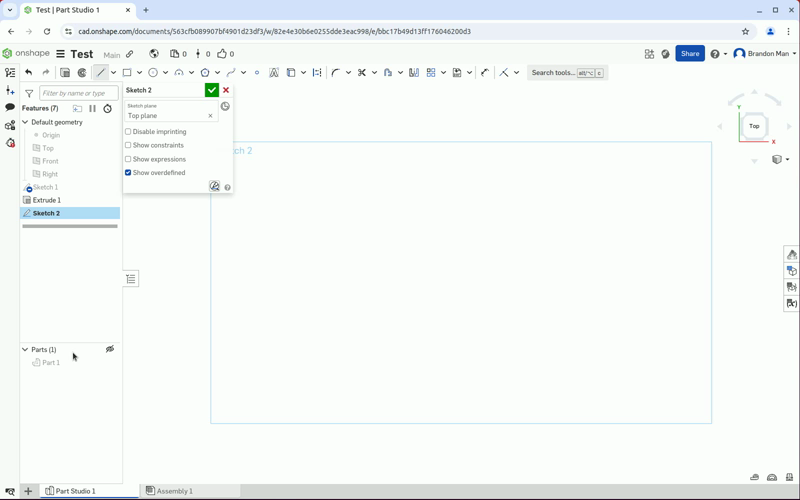
mouse_move(489, 271)
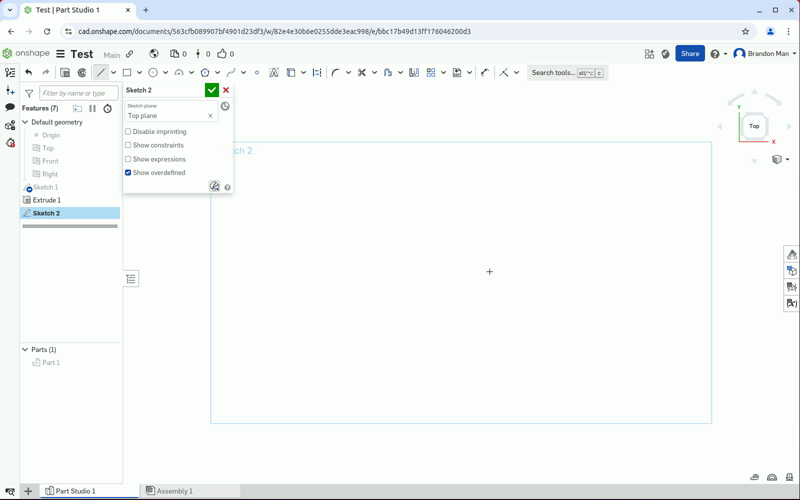
click(489, 271)
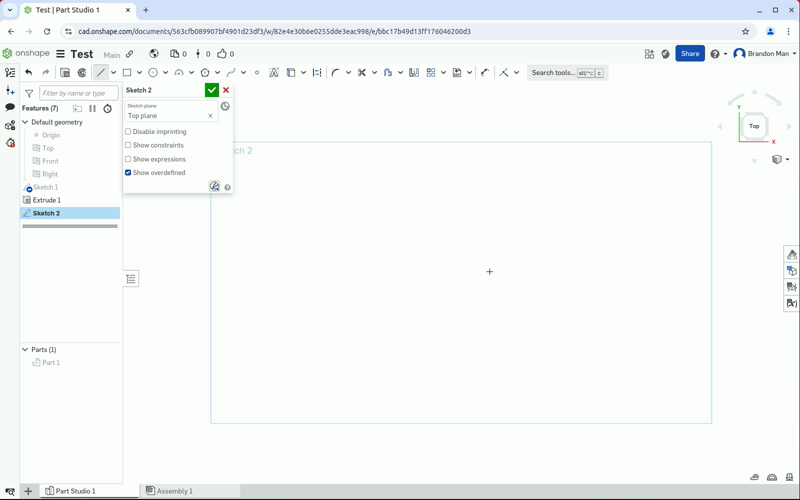
key_up(shift)
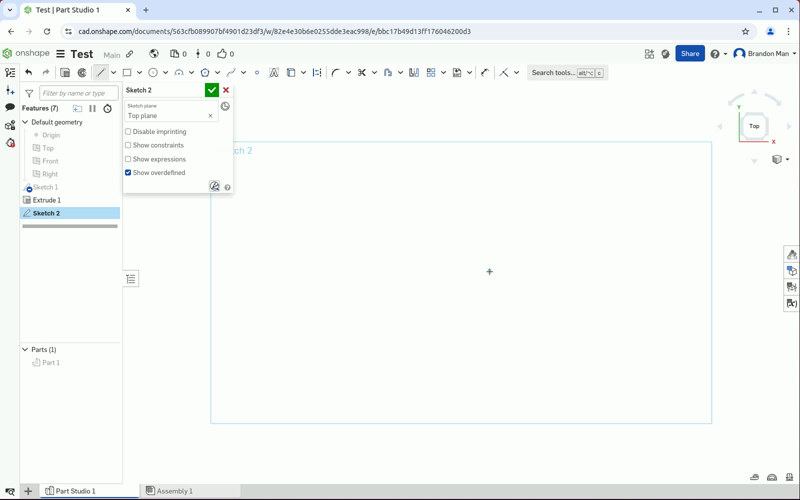
key_down(shift)
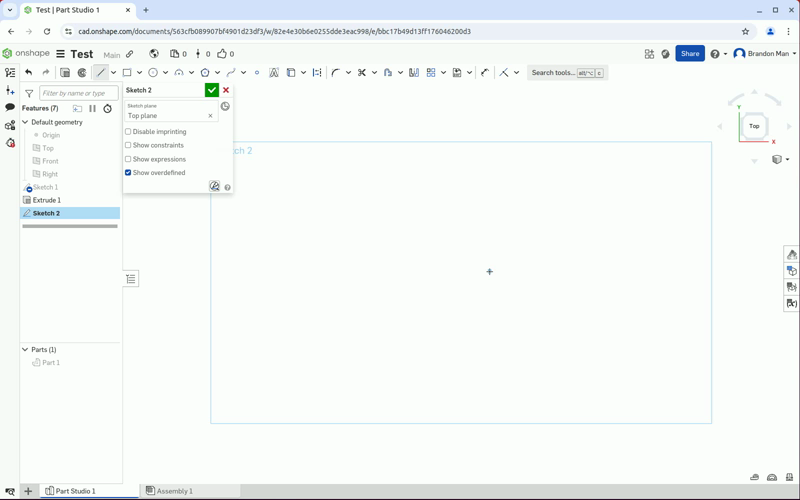
mouse_move(519, 271)
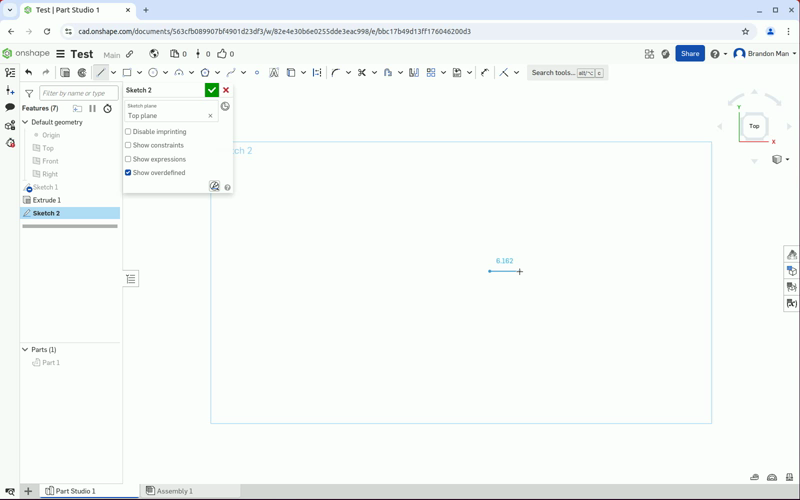
mouse_move(545, 271)
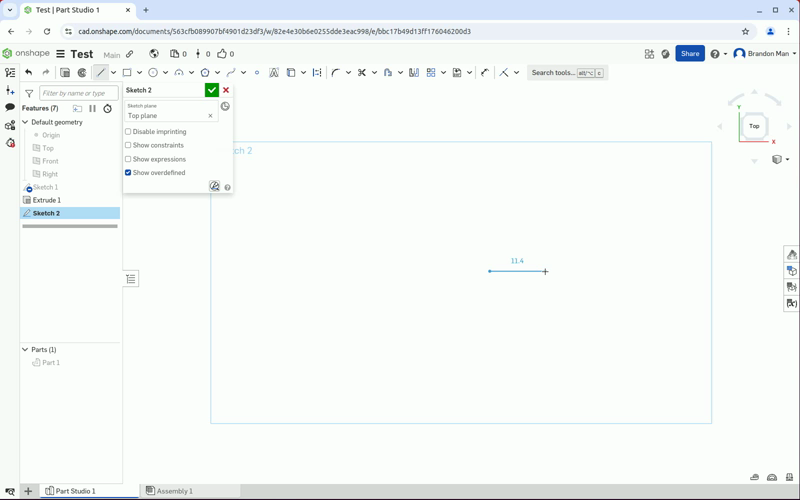
click(545, 271)
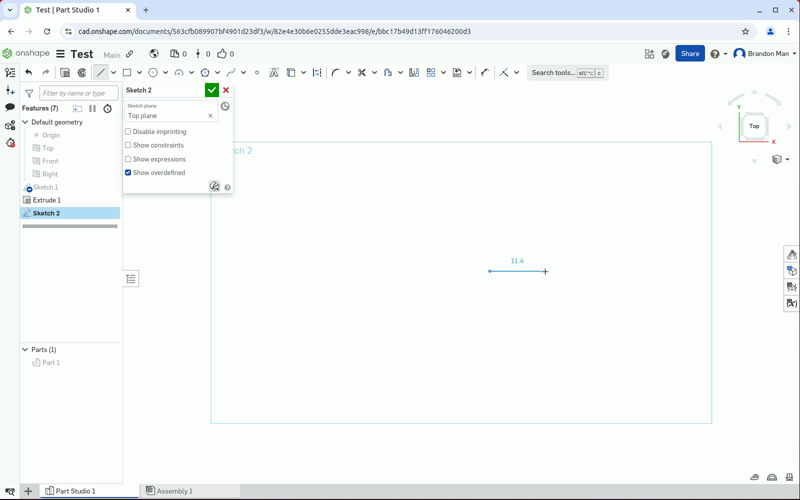
key_up(shift)
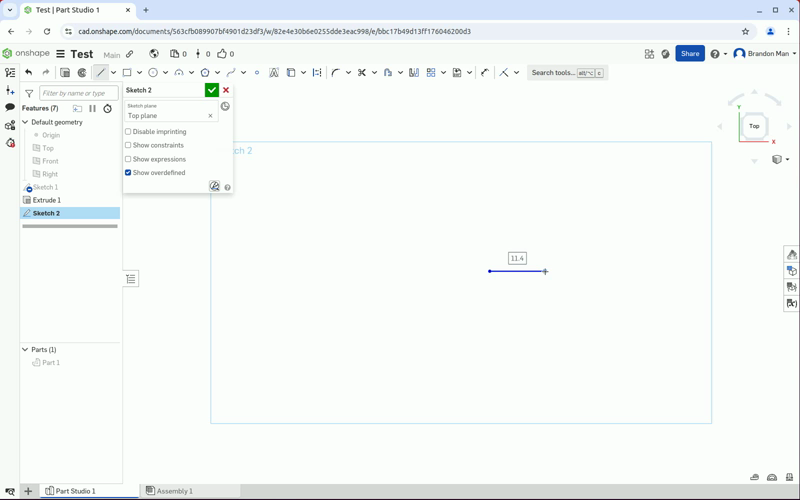
key_down(shift)
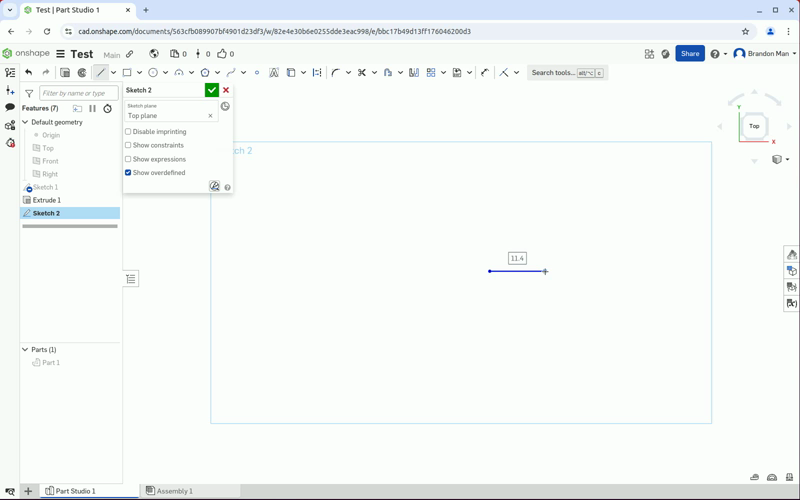
mouse_move(575, 271)
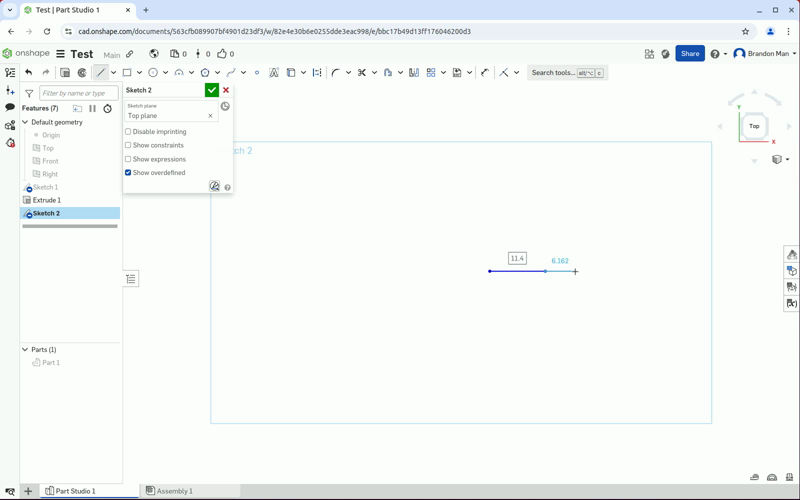
mouse_move(556, 264)
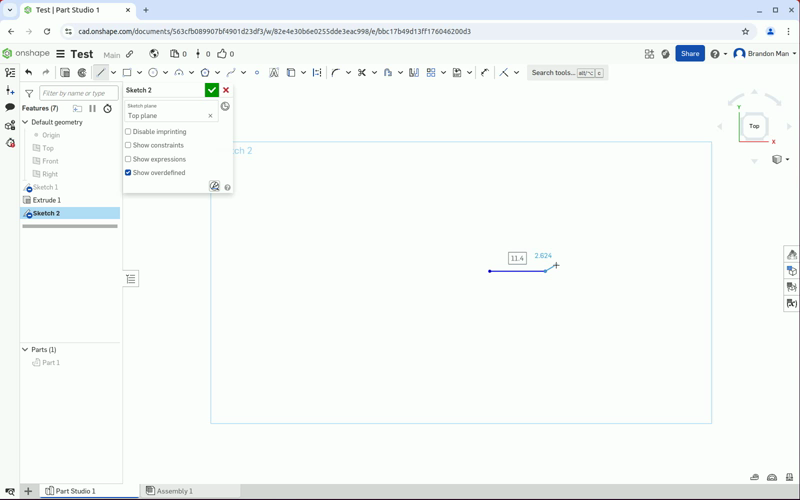
click(556, 264)
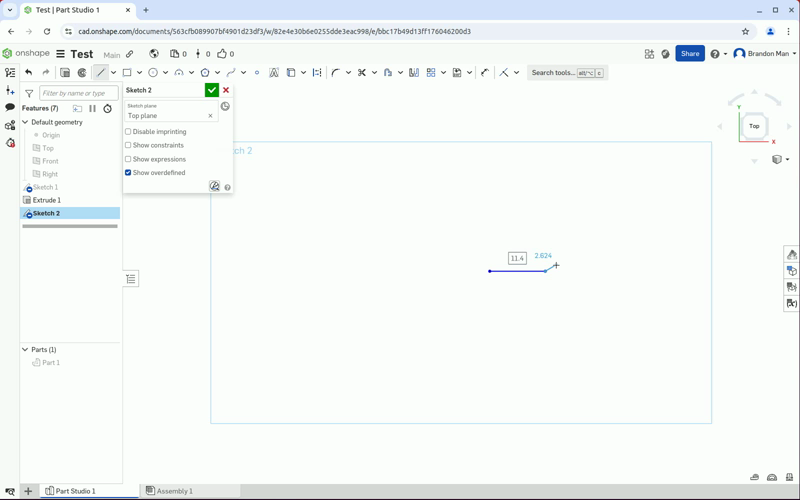
key_up(shift)
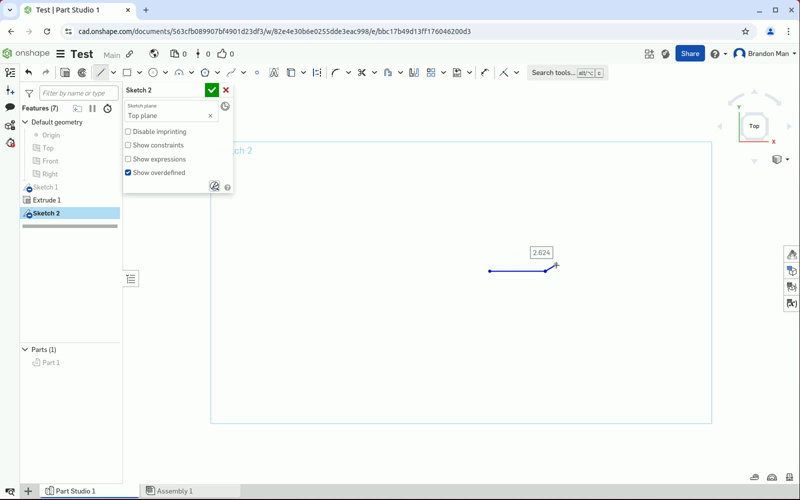
key_down(shift)
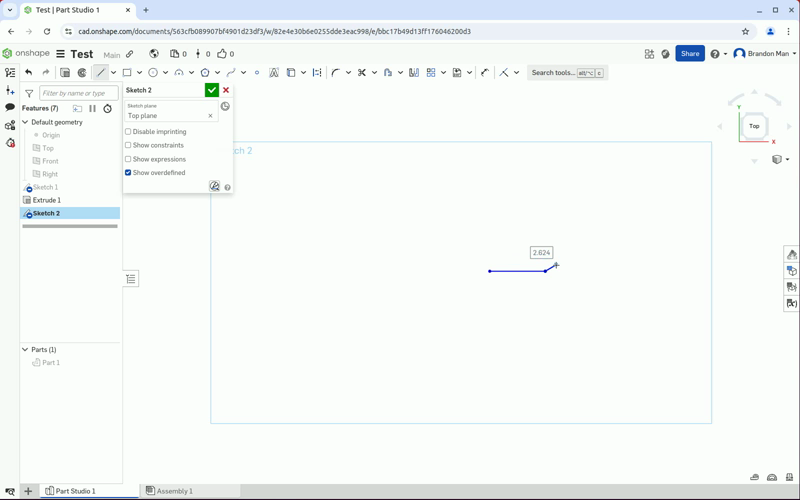
mouse_move(586, 264)
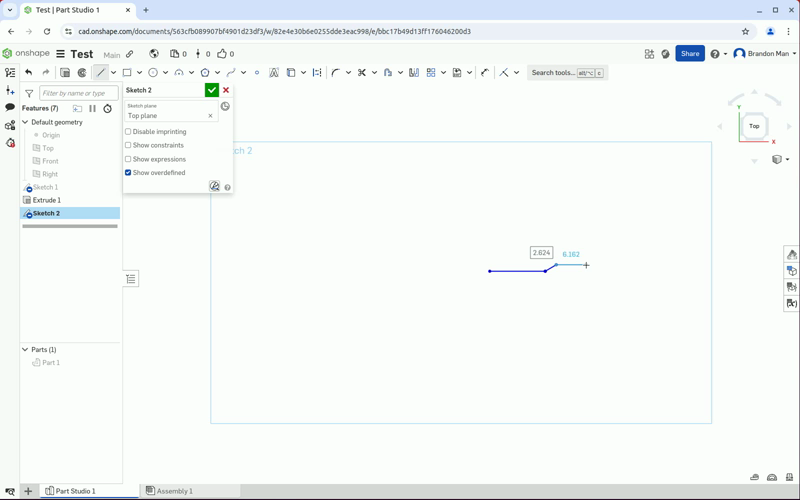
mouse_move(556, 244)
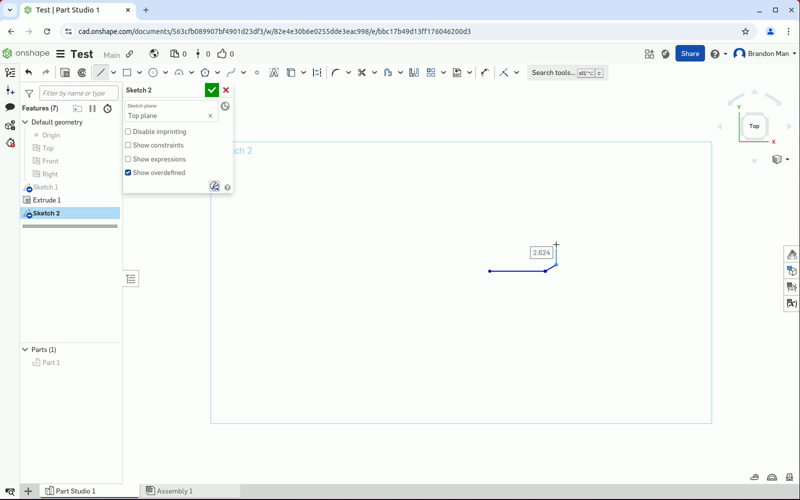
click(556, 244)
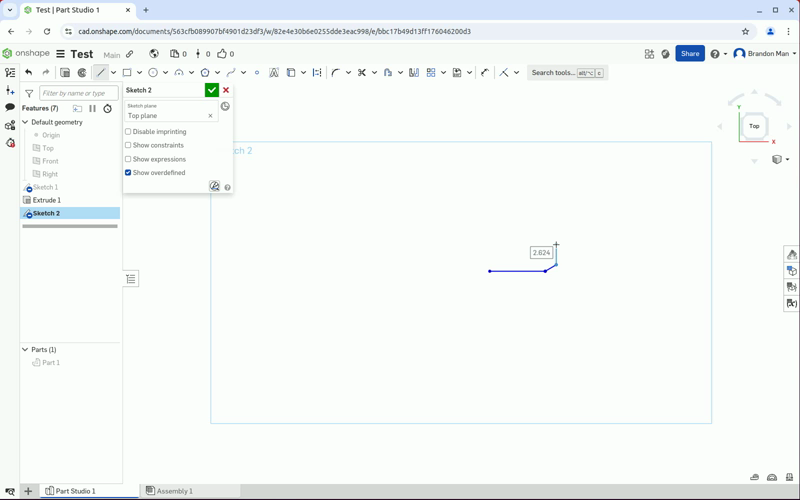
key_up(shift)
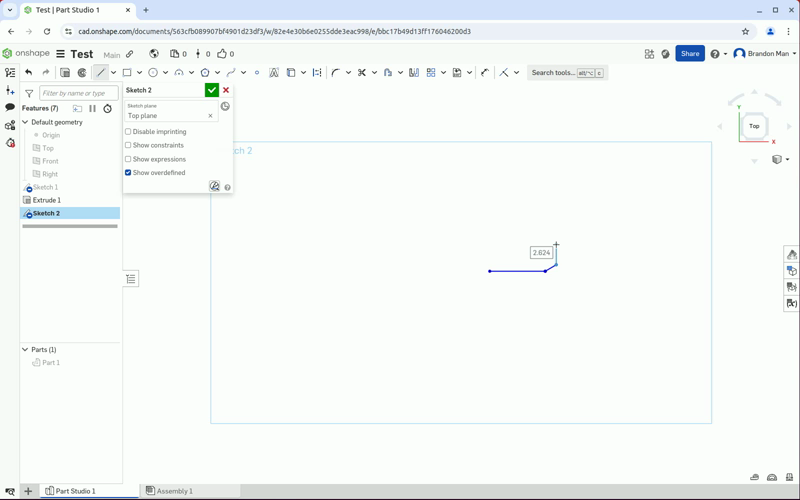
key_down(shift)
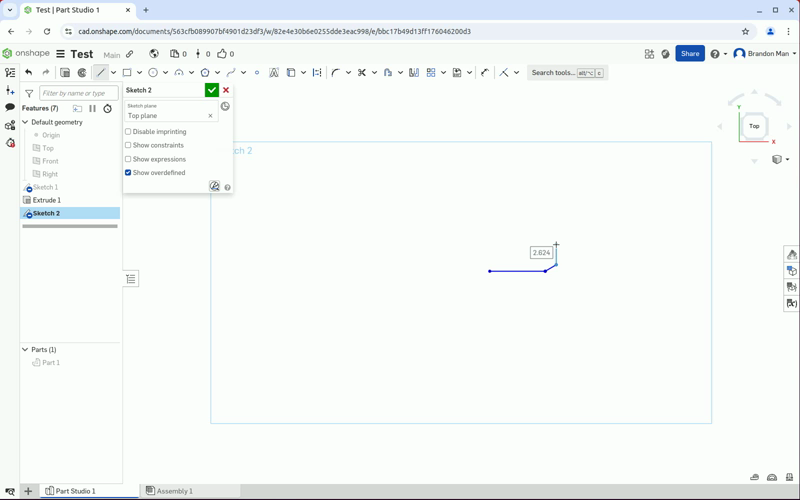
mouse_move(586, 244)
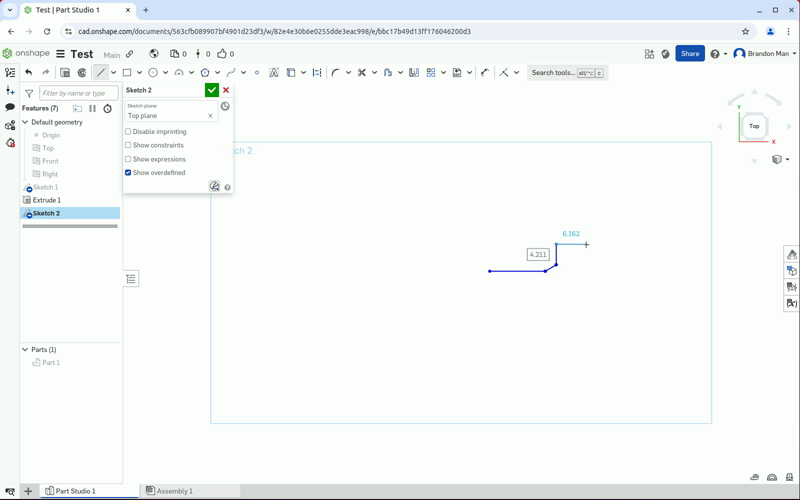
mouse_move(545, 237)
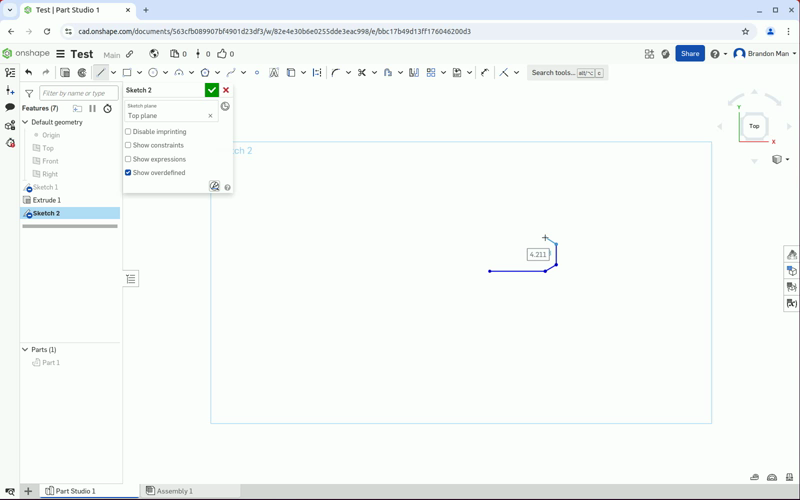
click(545, 237)
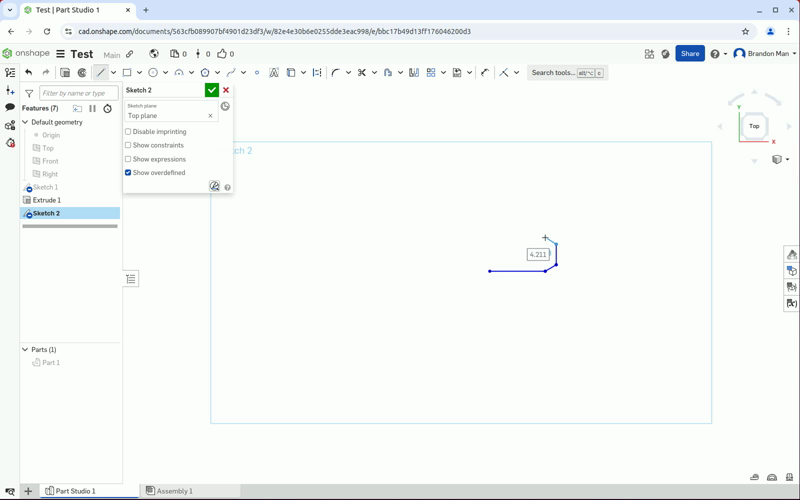
key_up(shift)
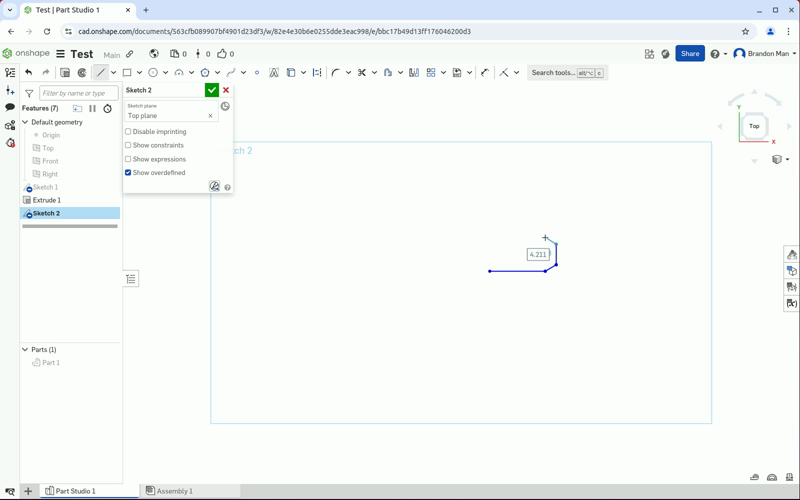
key_down(shift)
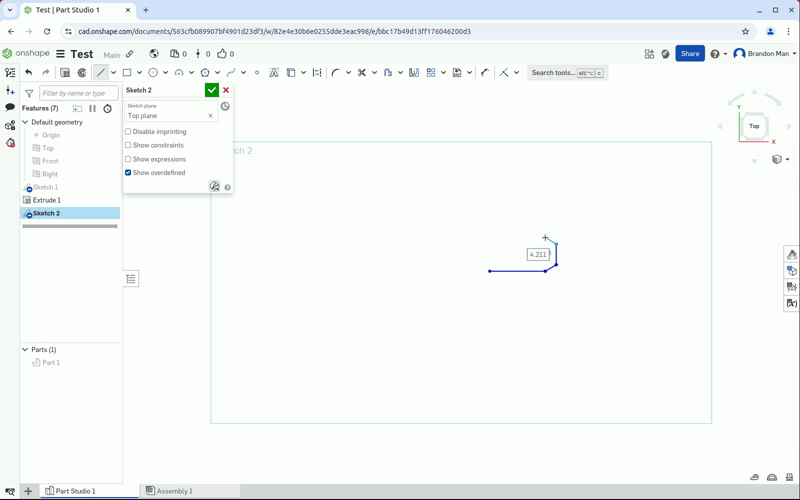
mouse_move(575, 237)
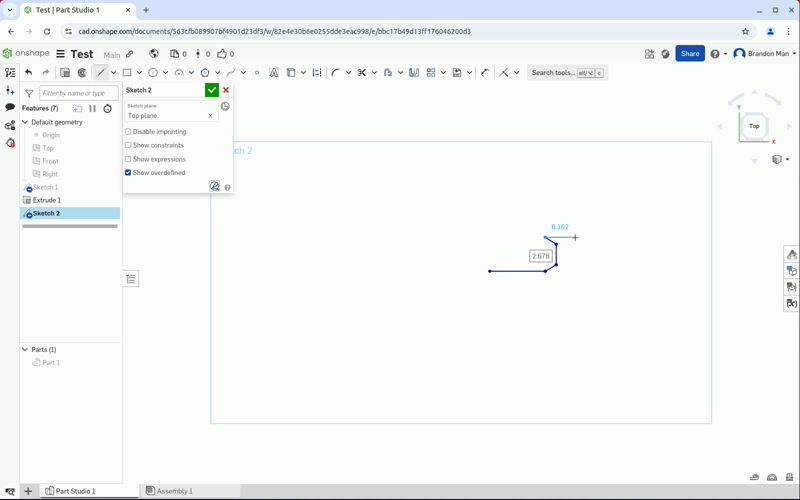
mouse_move(489, 237)
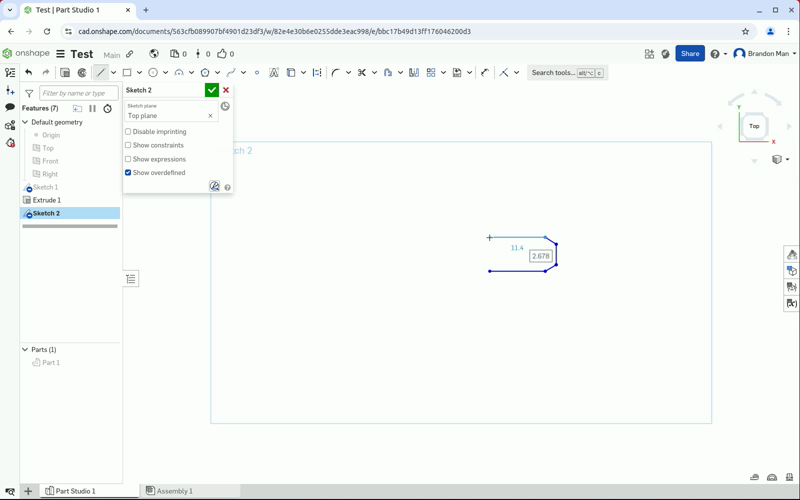
click(489, 237)
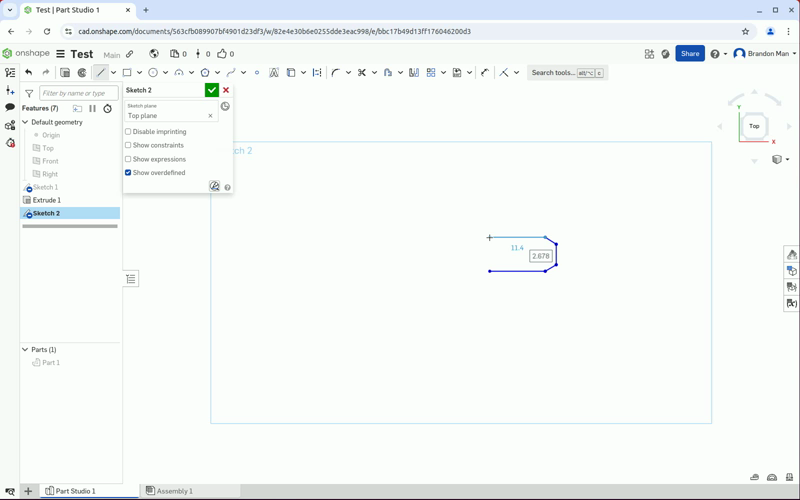
key_up(shift)
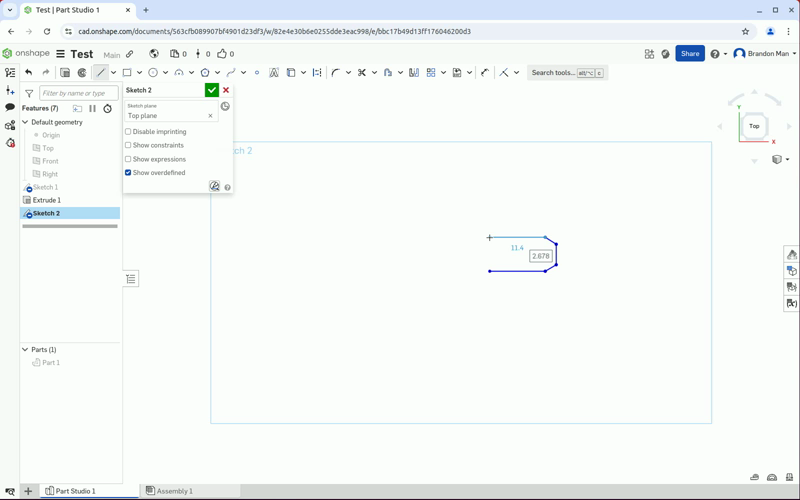
mouse_move(519, 237)
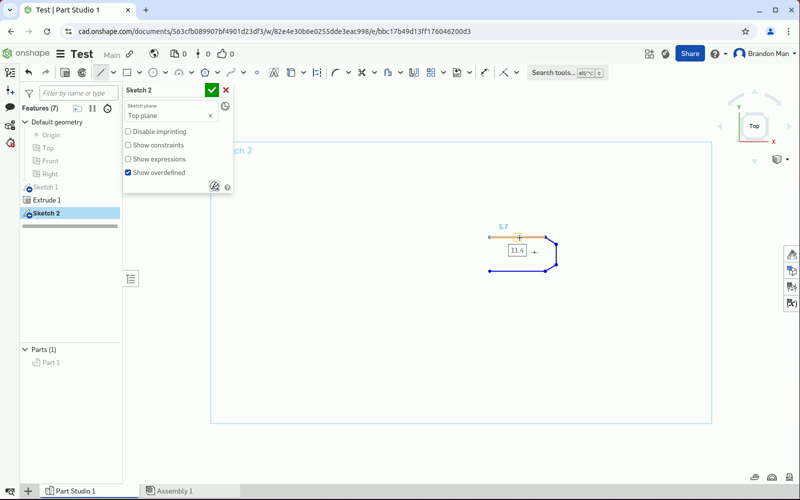
key_down(shift)
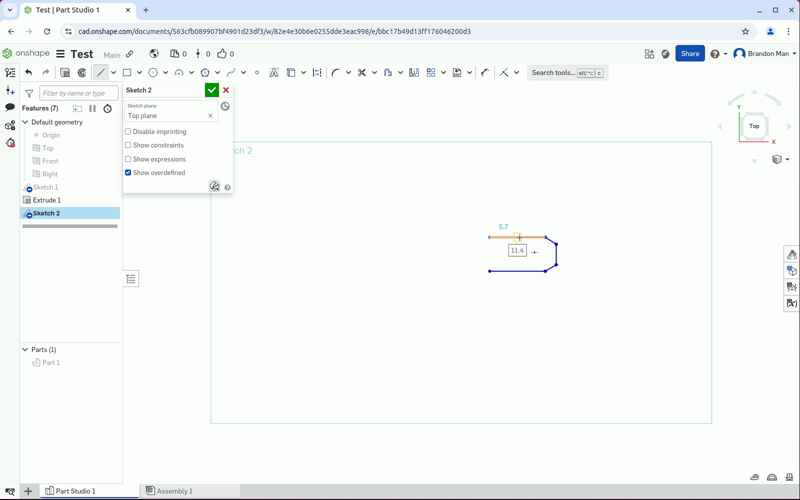
mouse_move(489, 271)
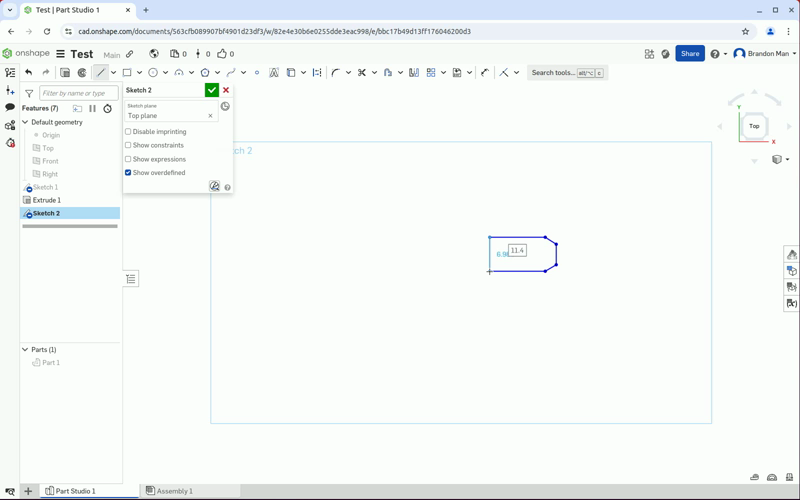
key_up(shift)
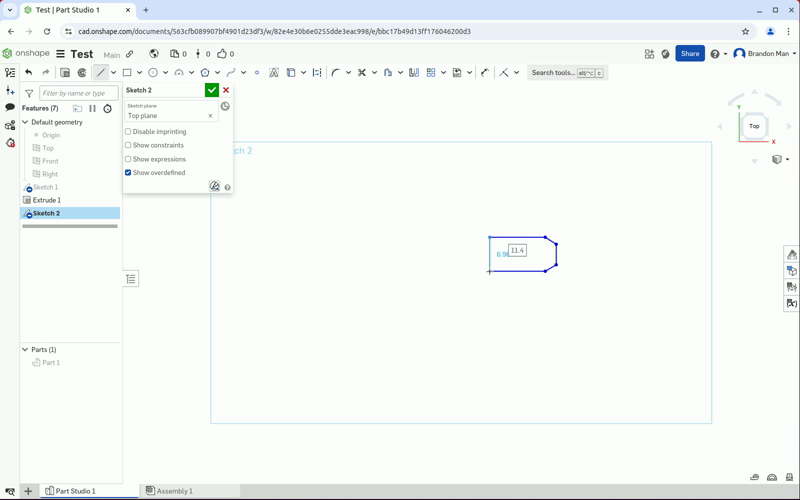
click(489, 271)
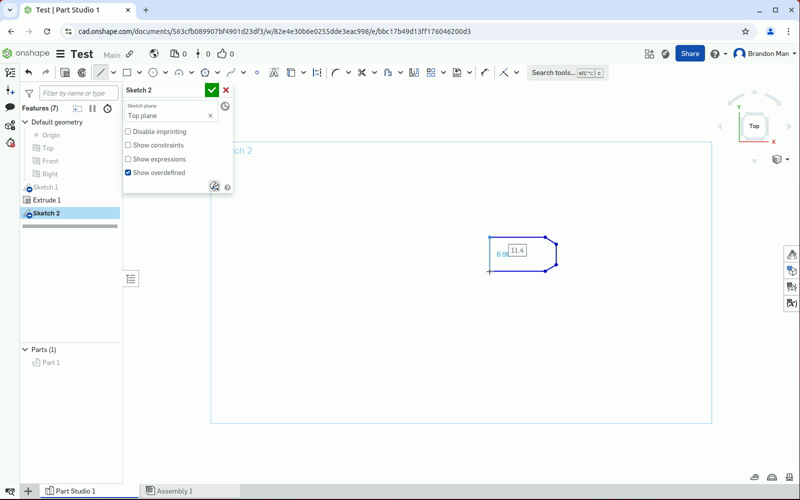
key(esc)
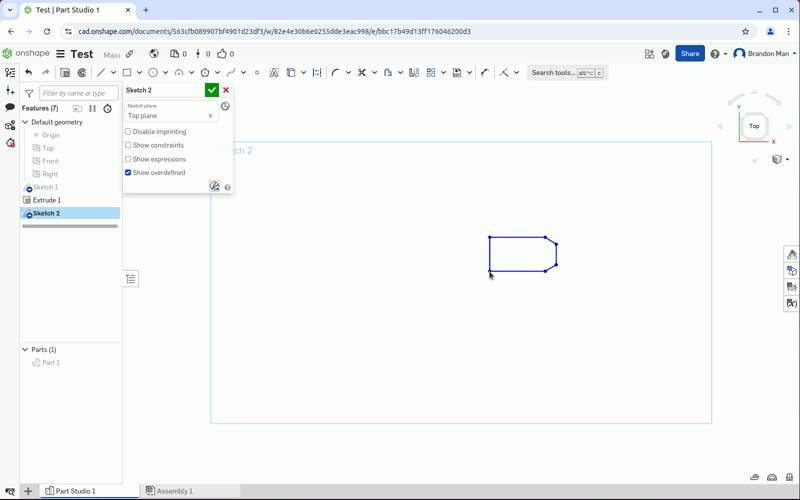
mouse_move(521, 260)
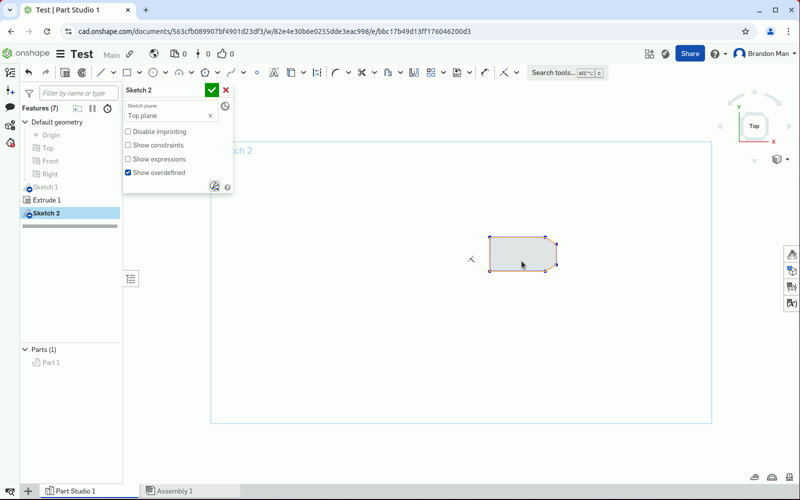
click(521, 260)
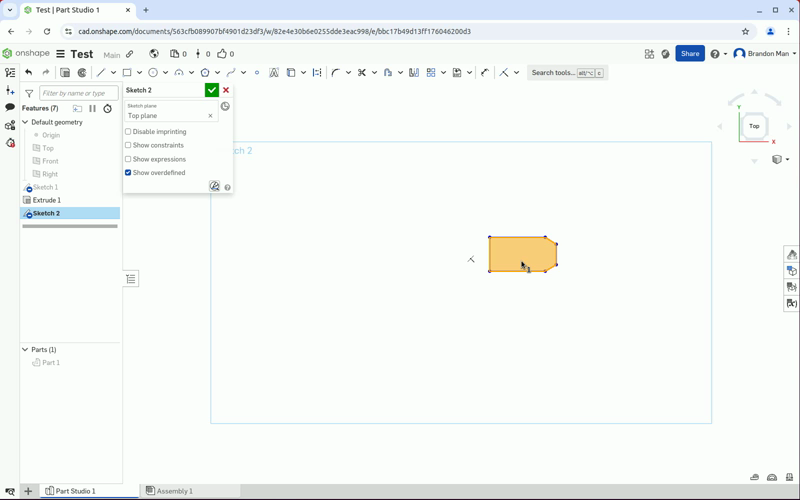
mouse_move(73, 352)
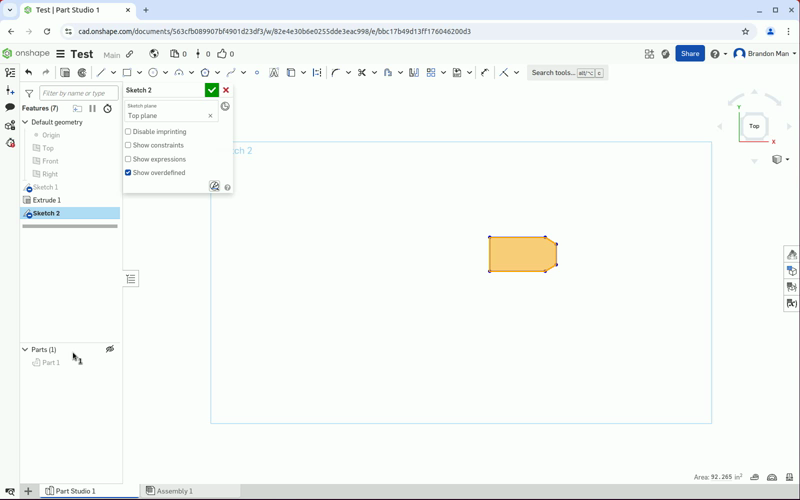
key(shift+y)
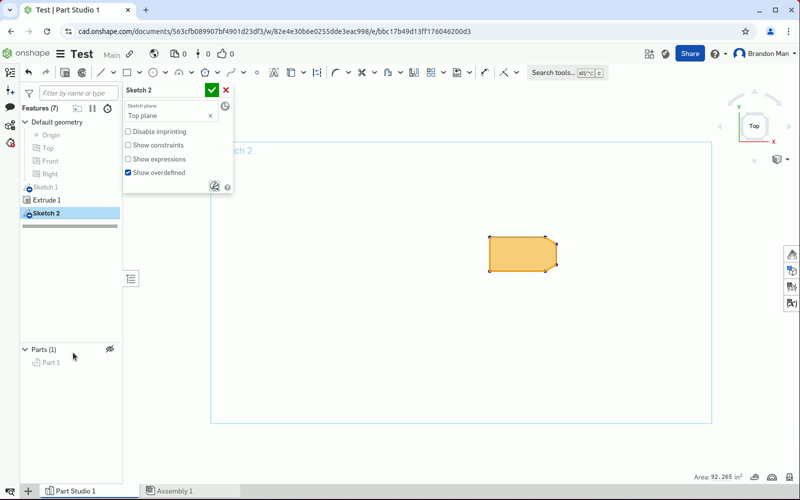
key(shift+e)
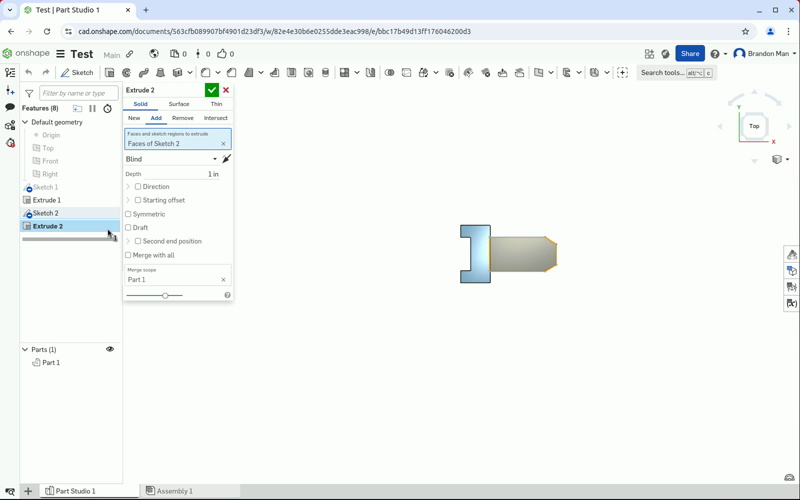
mouse_move(143, 106)
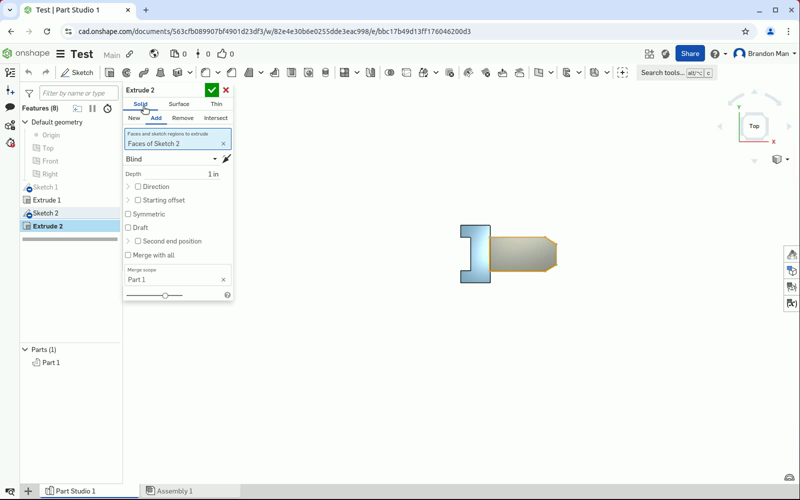
click(143, 106)
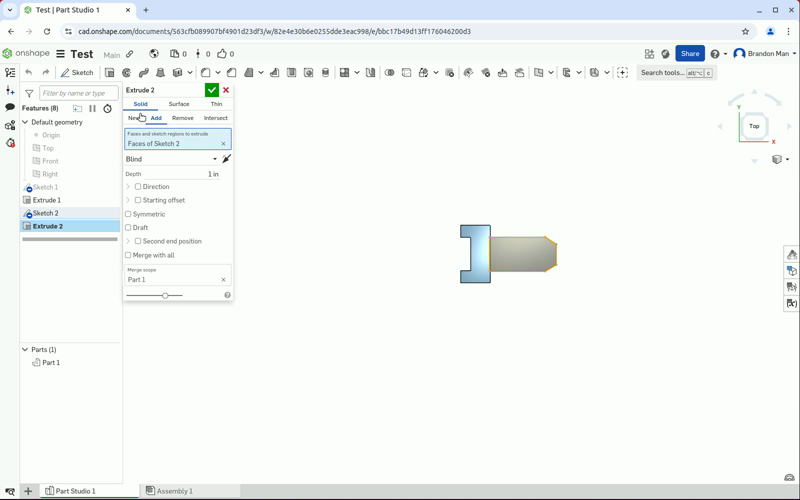
mouse_move(137, 120)
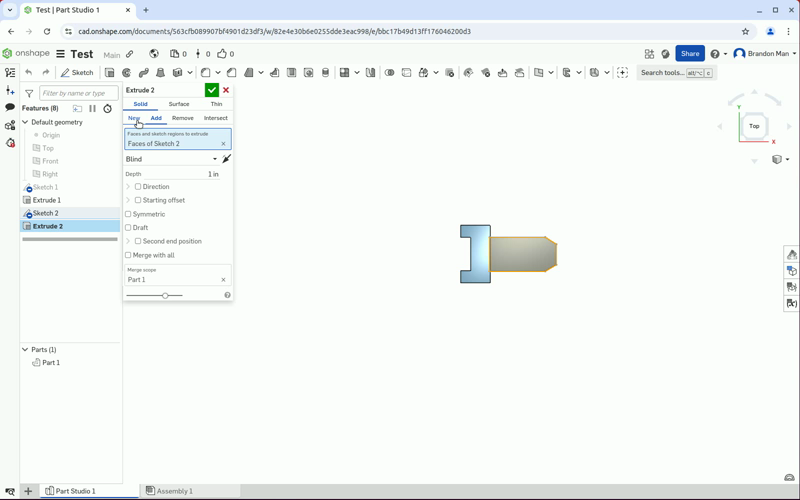
click(137, 120)
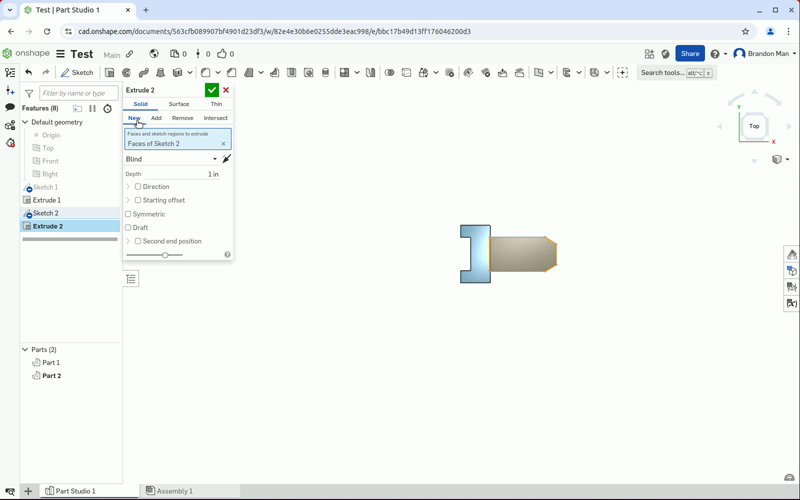
key(tab, 4)
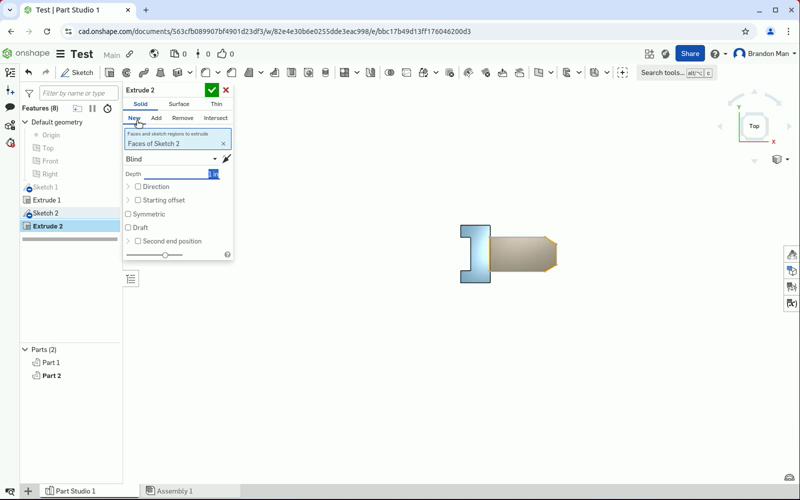
text(5.536)
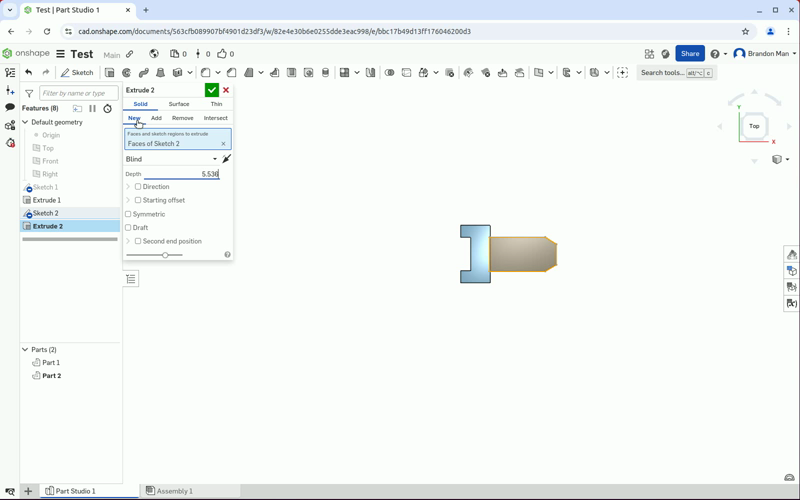
key(enter)
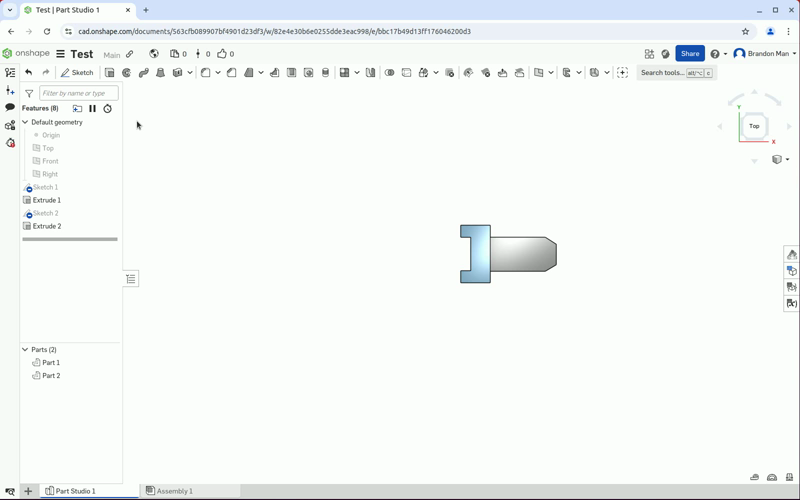
key(shift+h)
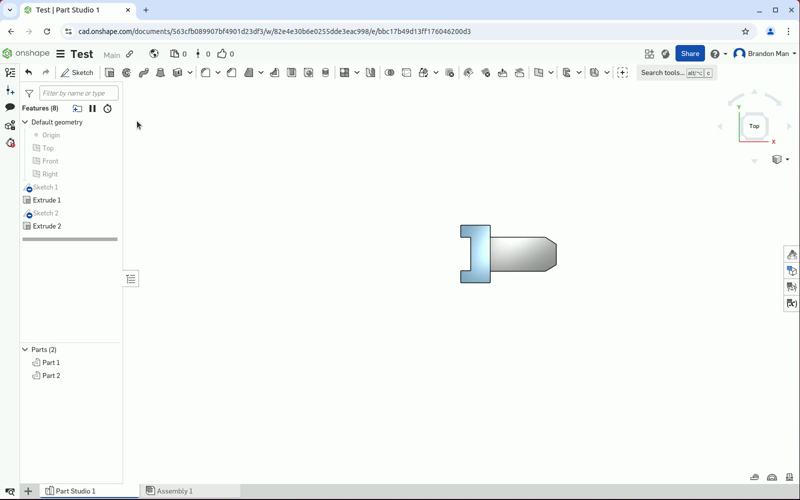
key(shift+h)
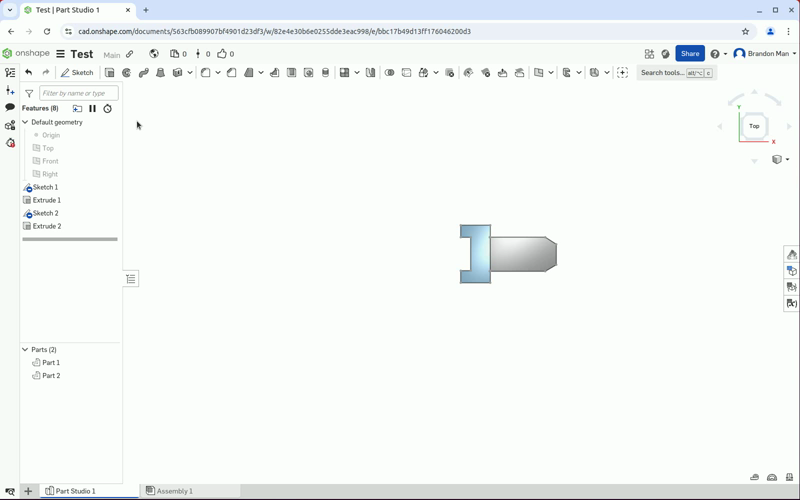
key(shift+7)
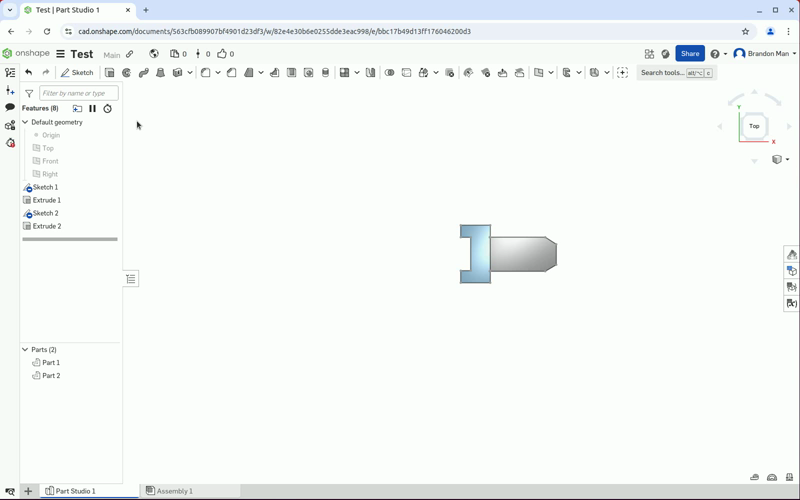
key(up, 3)
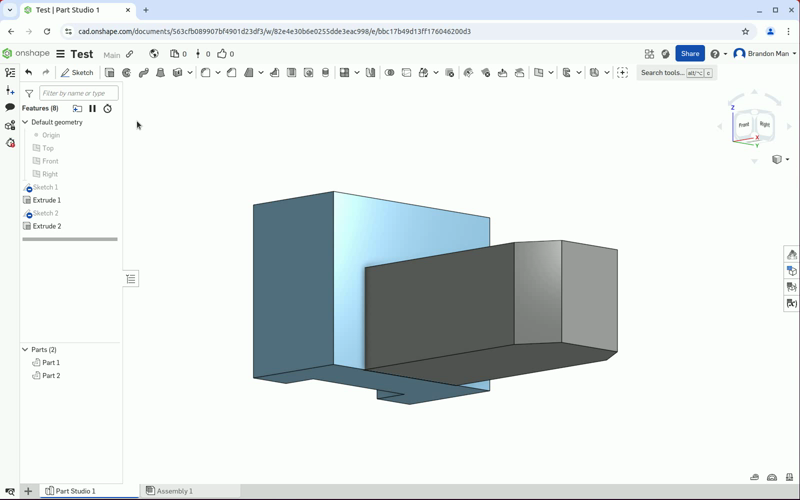
key(left, 3)
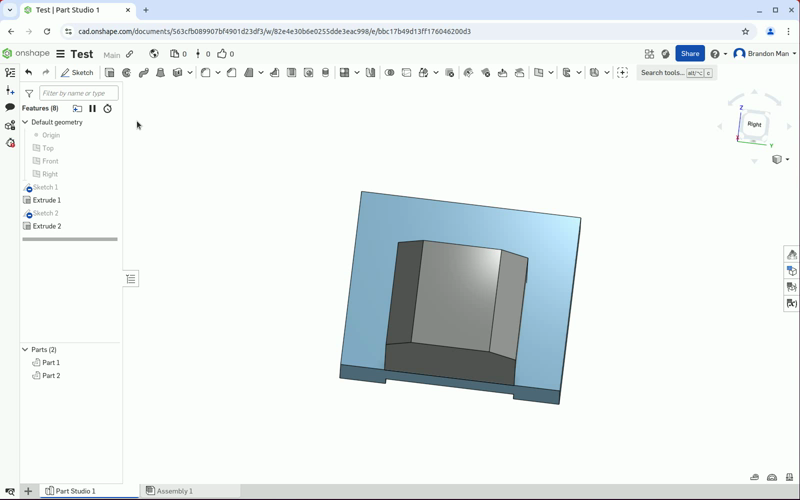
key(right, 3)
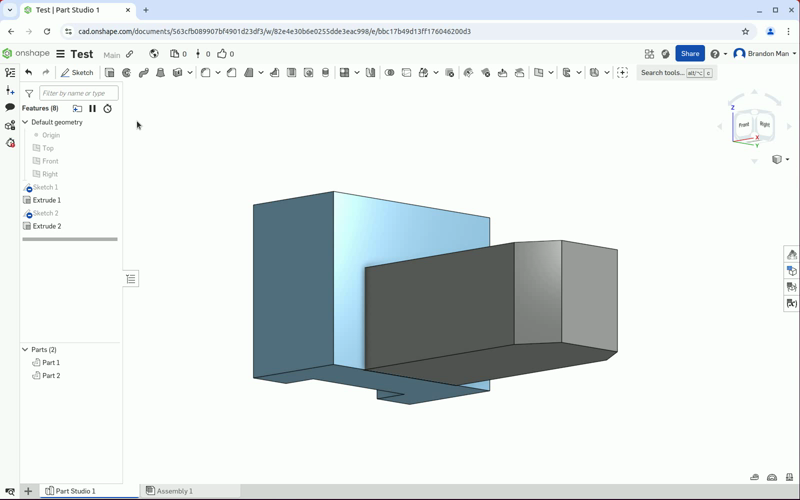
key(down, 3)
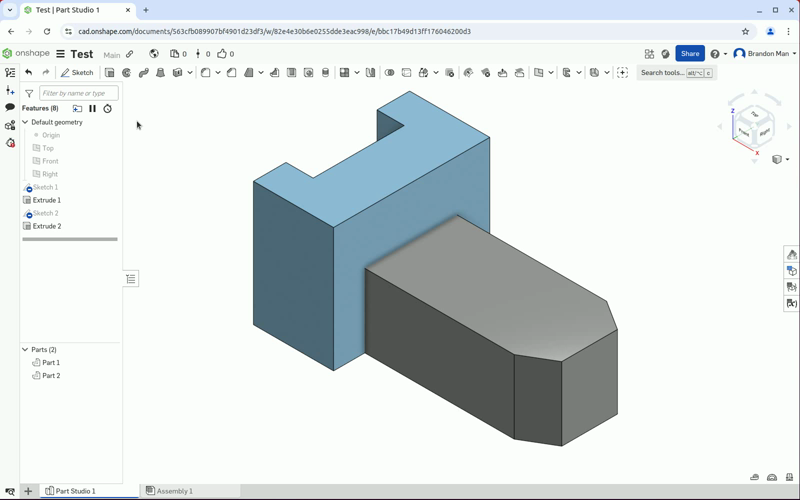
mouse_move(73, 189)
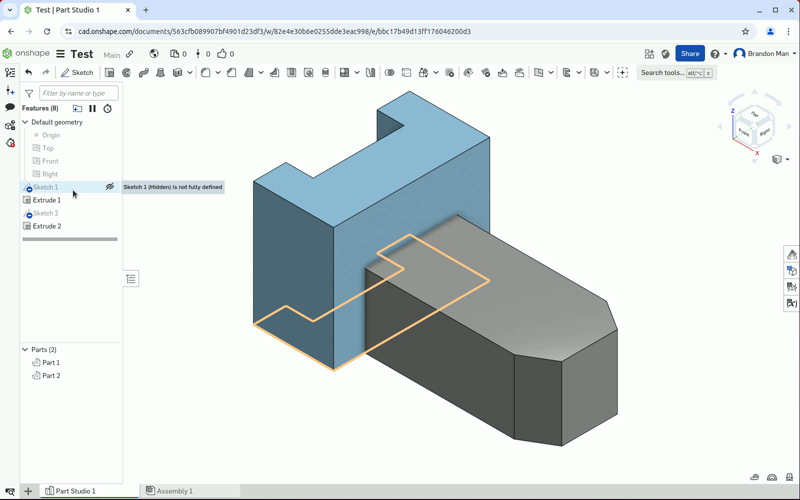
click(73, 189)